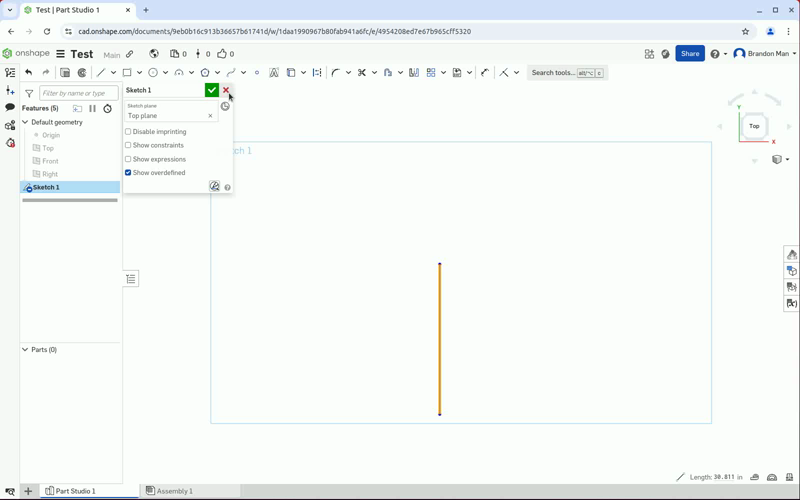
key(shift+h)
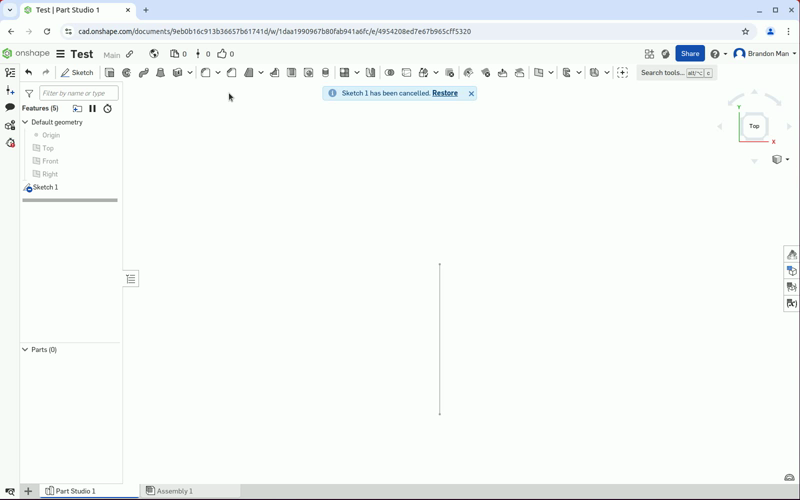
mouse_move(73, 352)
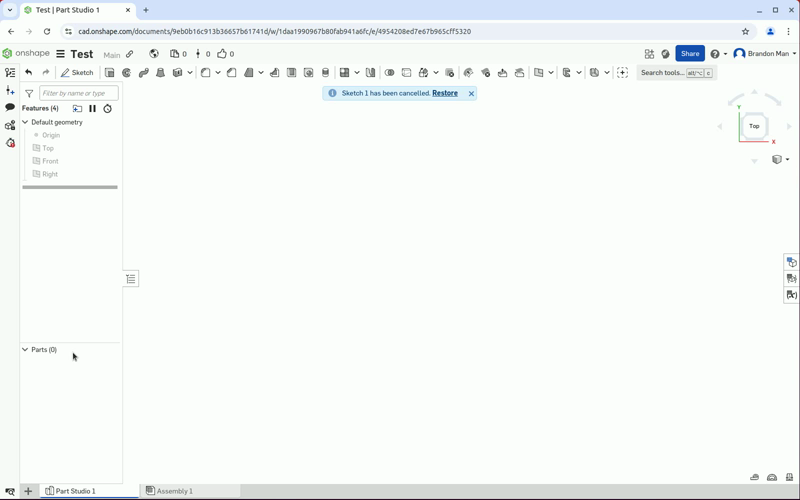
key(y)
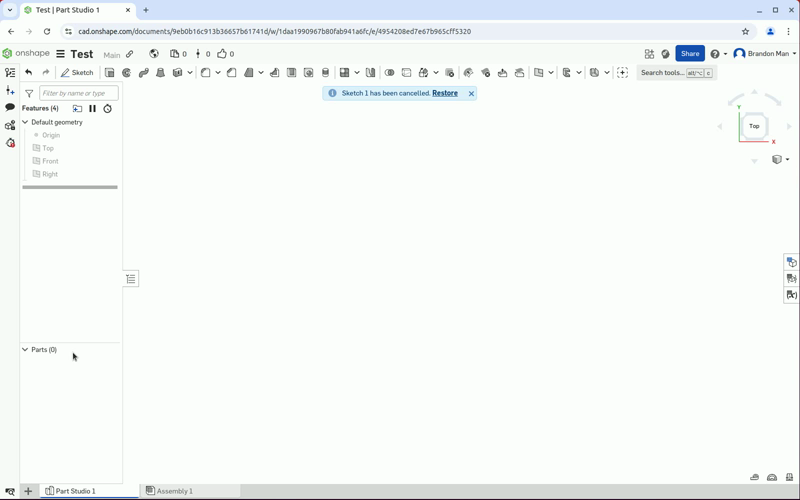
key(shift+p)
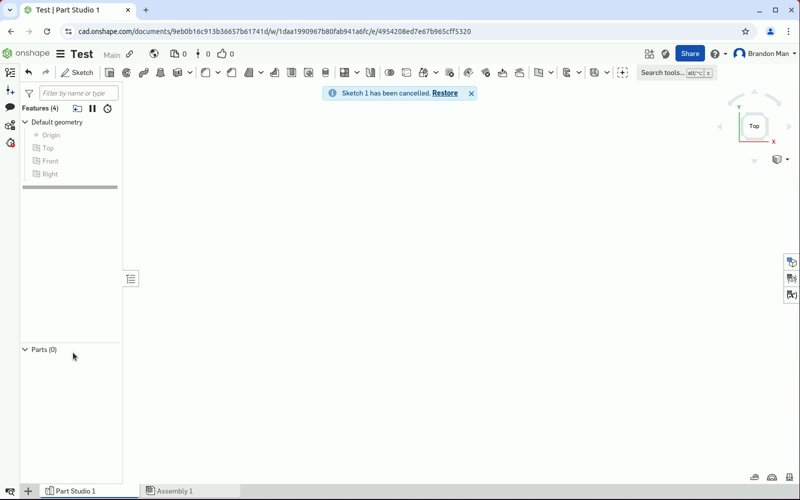
key(space)
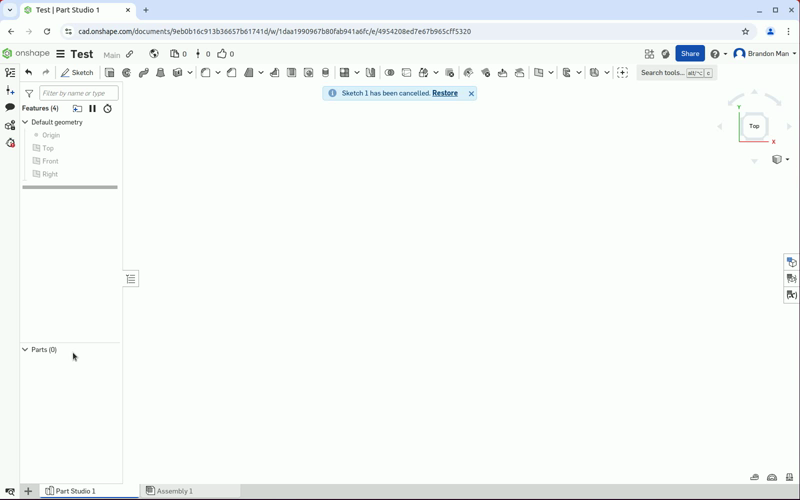
key_down(shift)
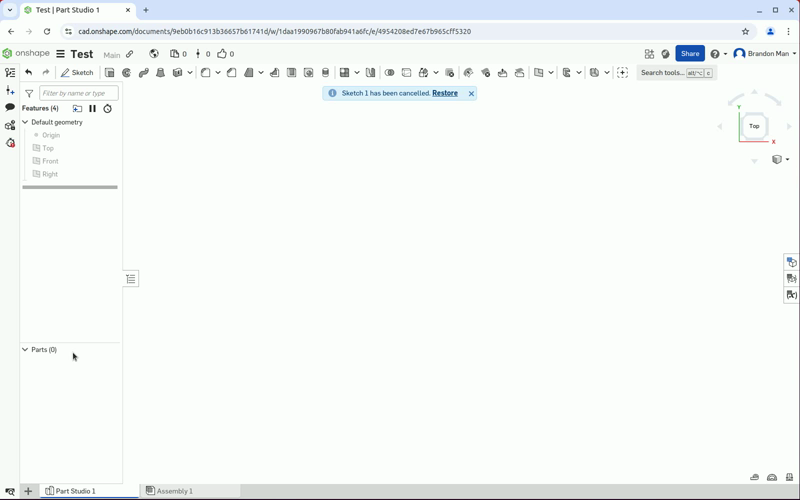
key(up)
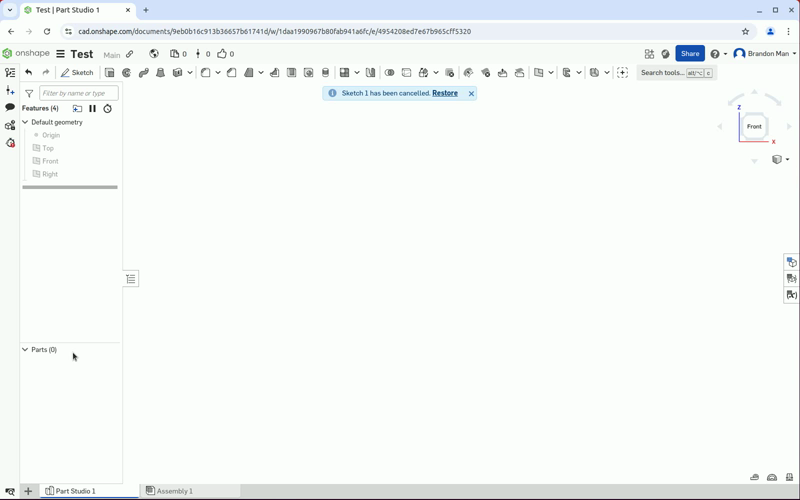
key_up(shift)
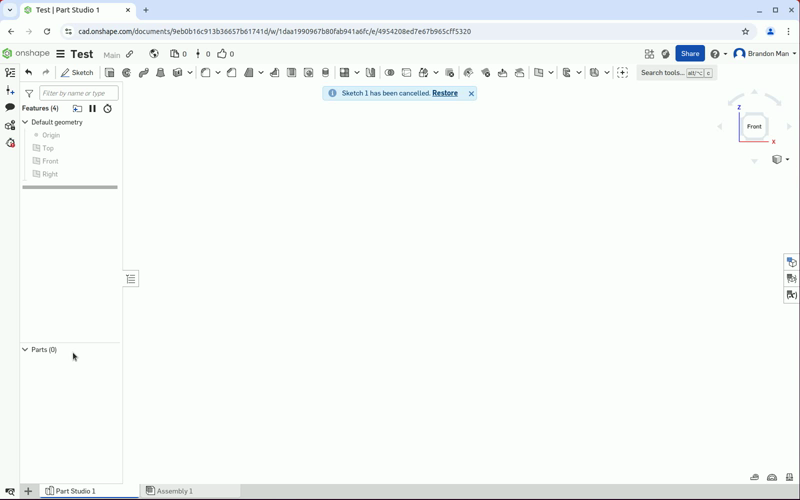
key(space)
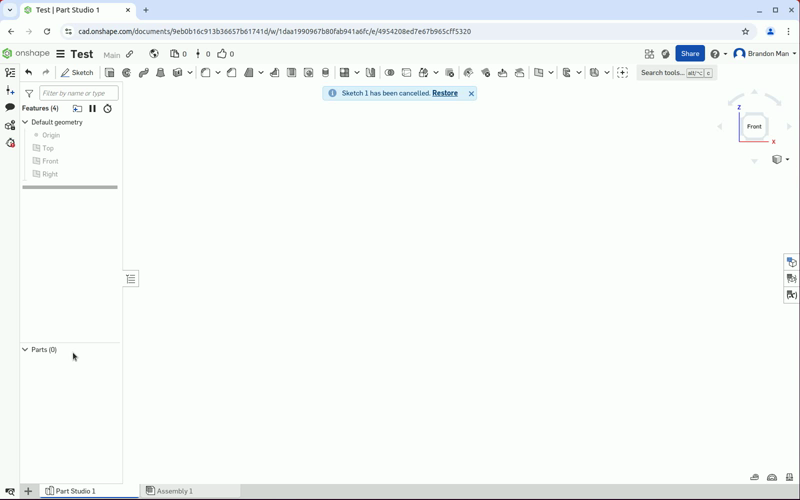
key_down(shift)
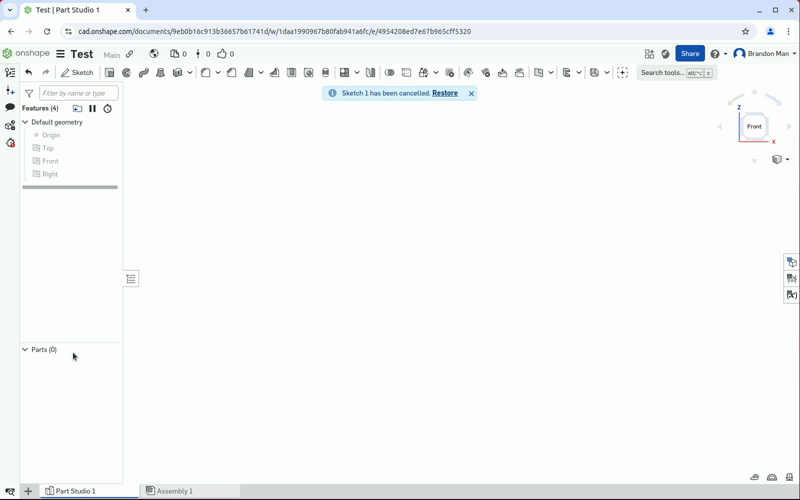
key(left)
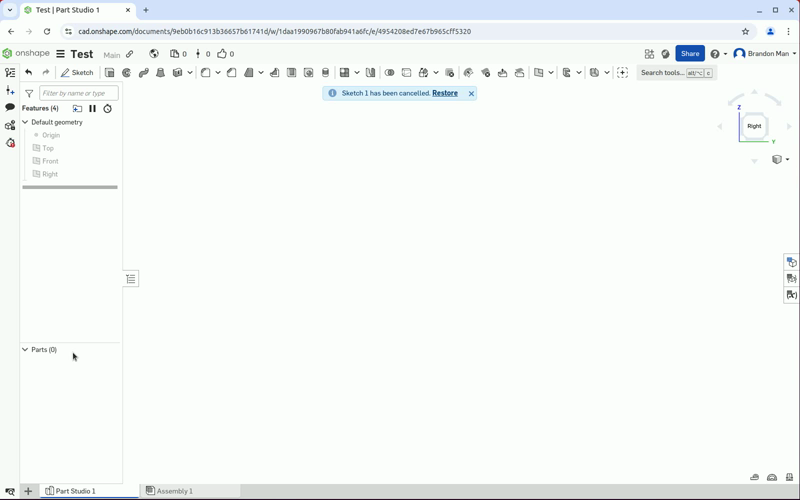
key_up(shift)
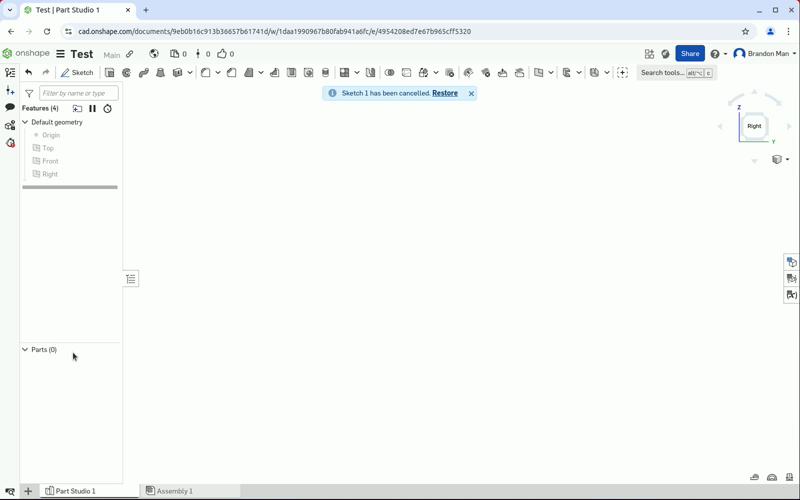
mouse_move(73, 352)
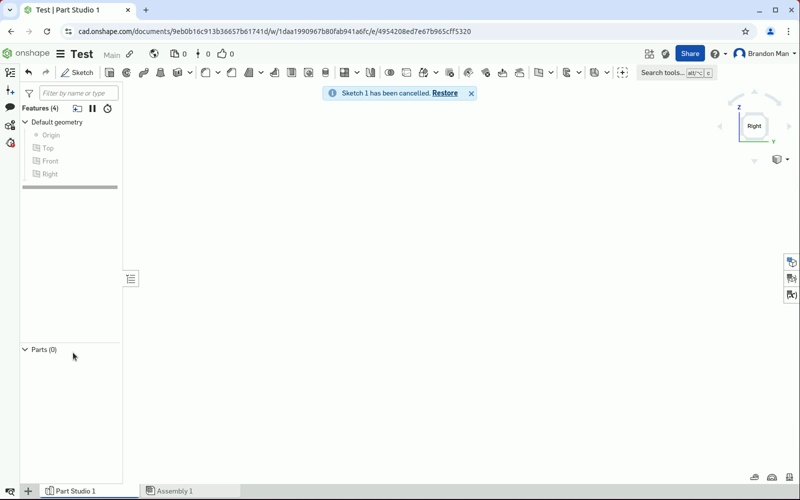
key(shift+y)
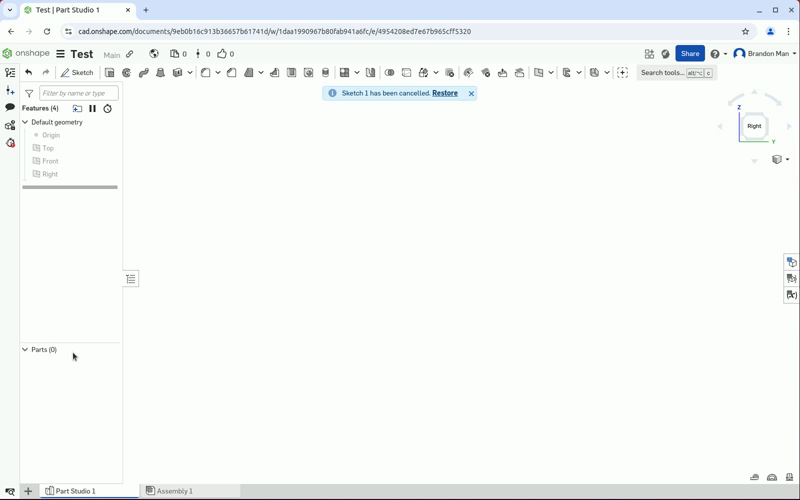
key(shift+s)
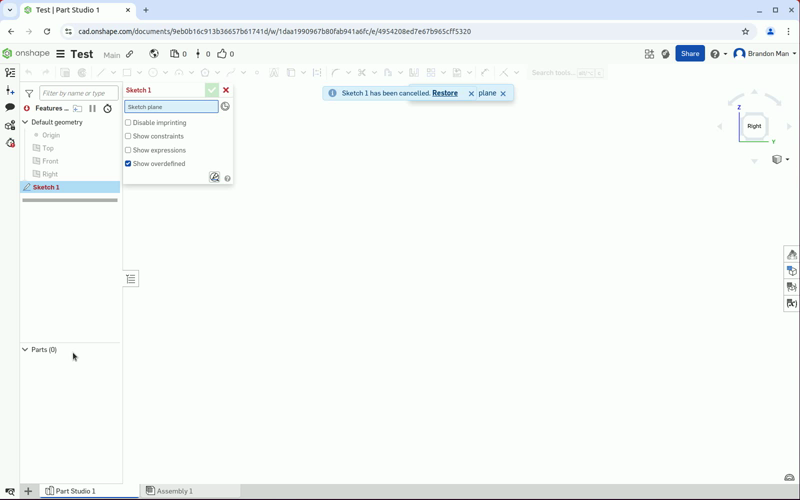
mouse_move(73, 176)
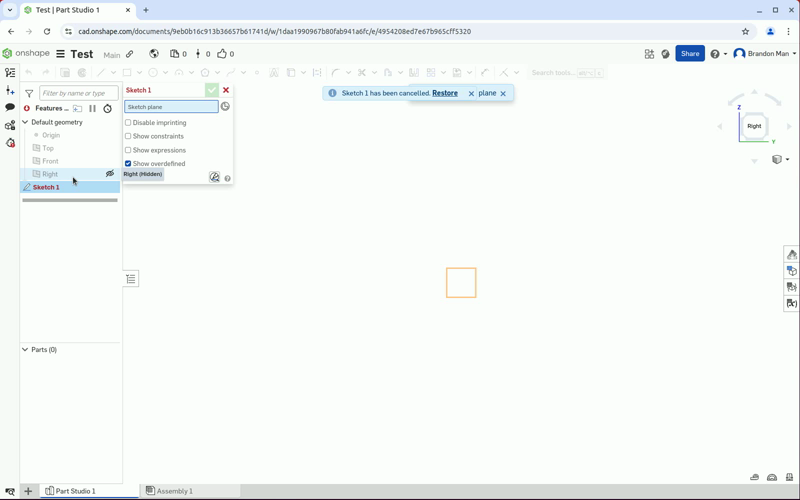
click(73, 176)
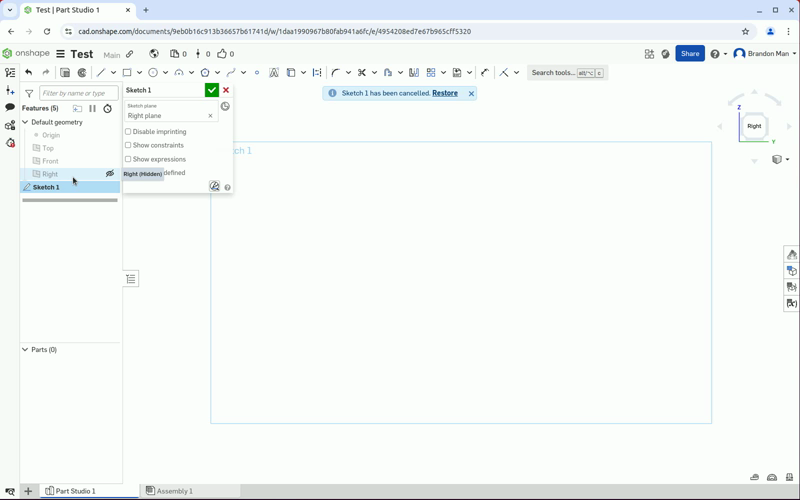
mouse_move(73, 352)
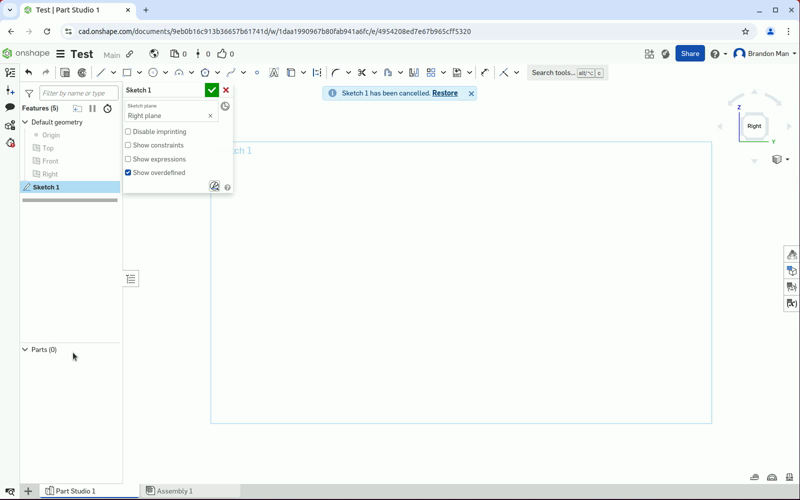
key(y)
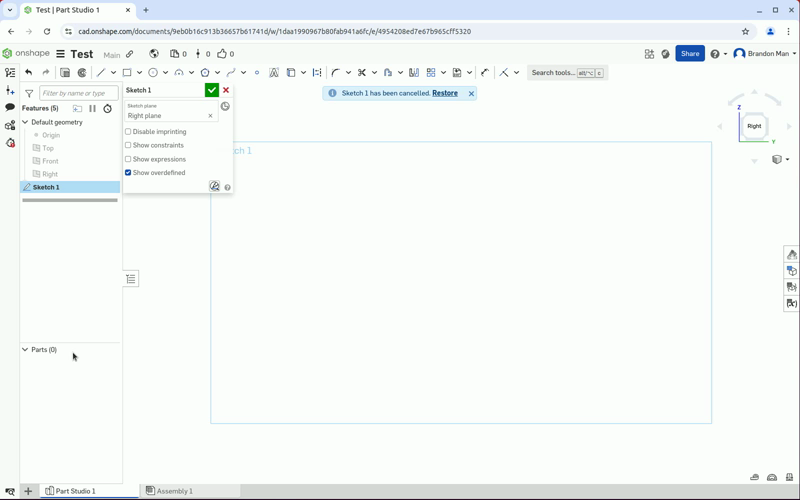
key(a)
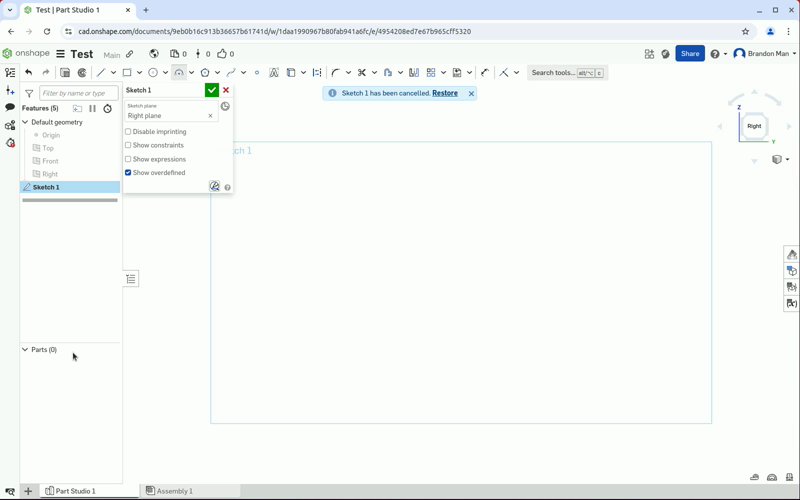
key_down(shift)
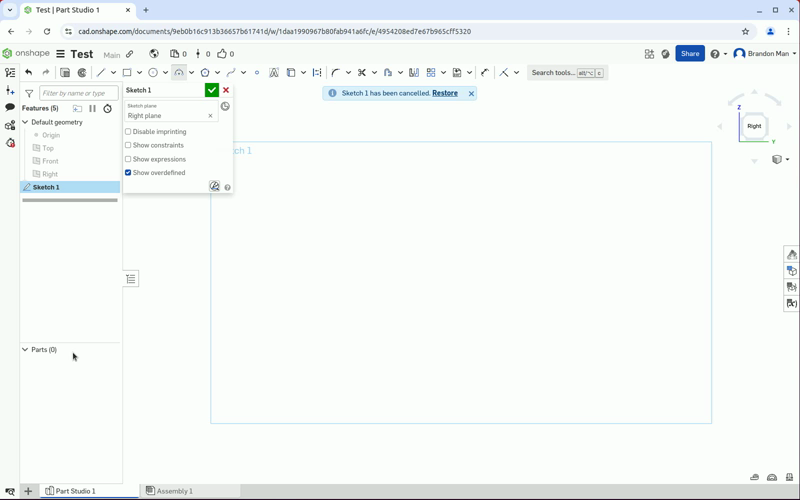
mouse_move(397, 339)
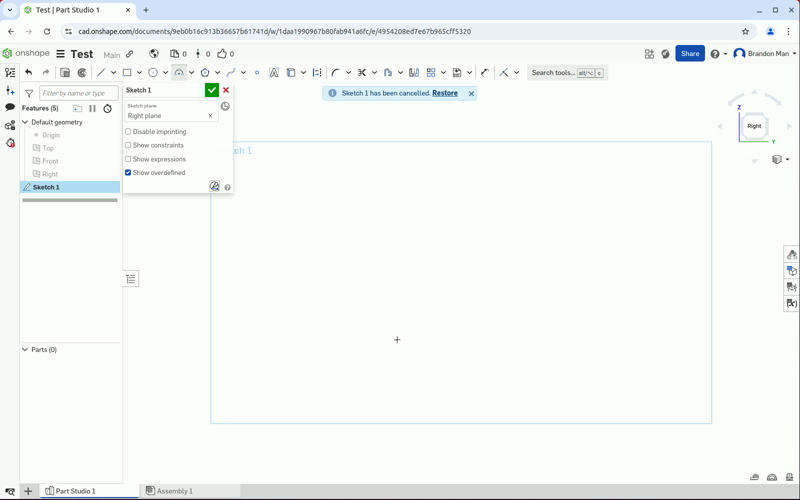
click(397, 339)
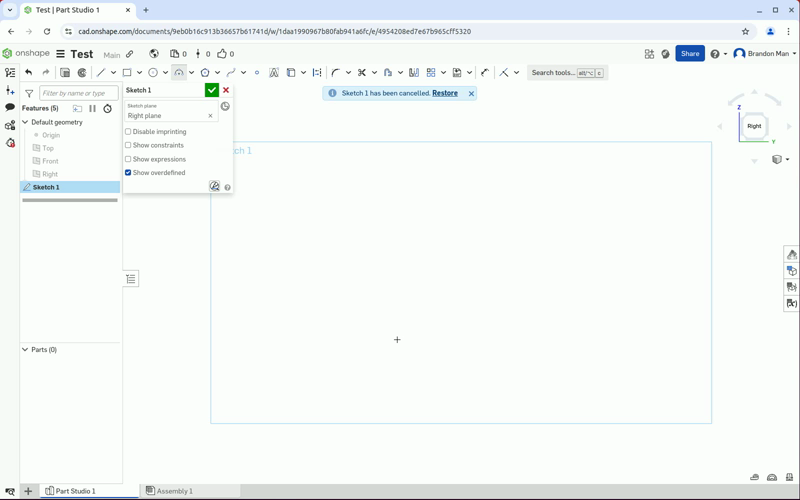
key_up(shift)
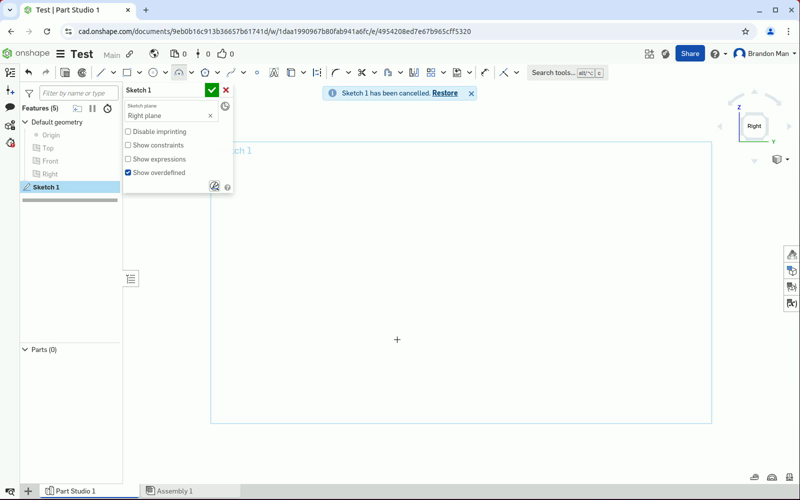
key_down(shift)
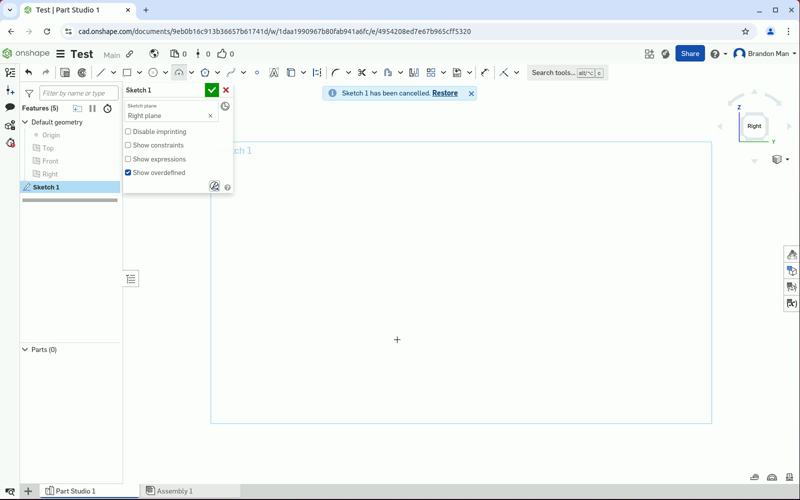
mouse_move(461, 367)
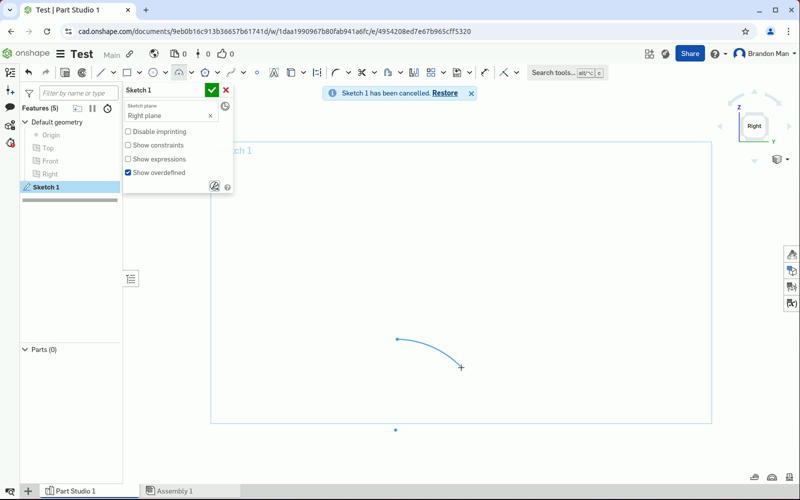
click(461, 367)
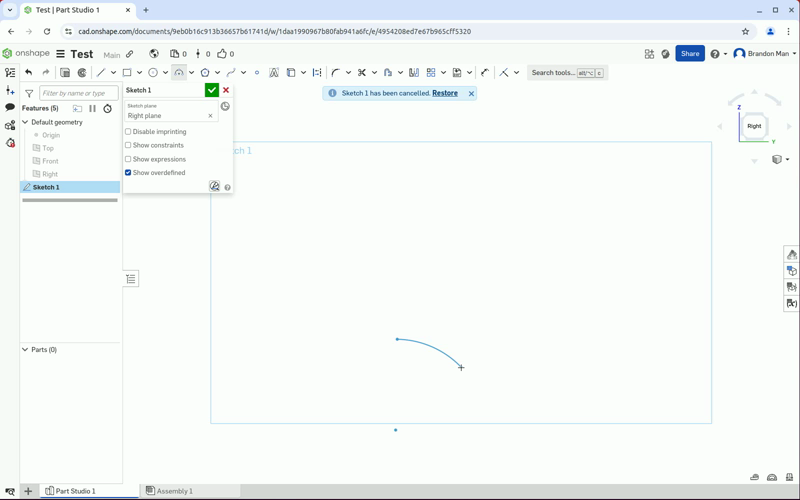
mouse_move(426, 360)
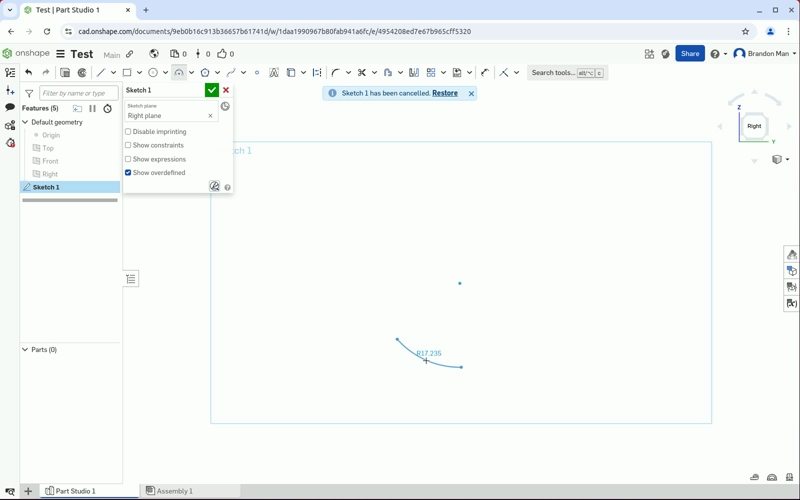
click(426, 360)
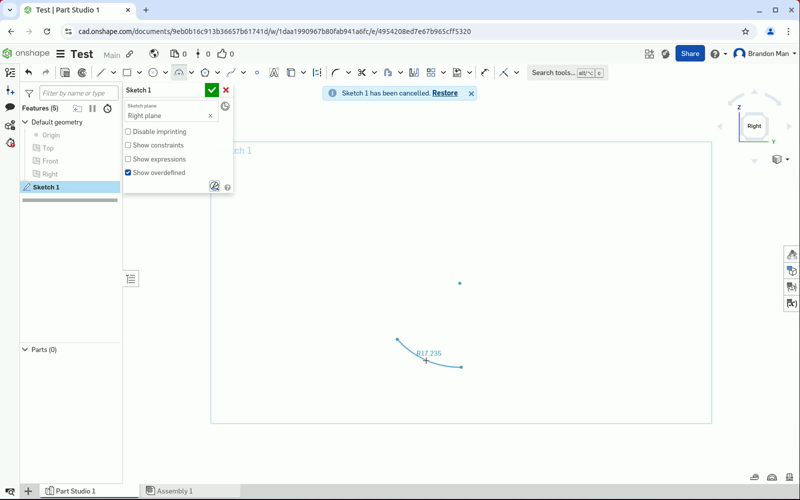
key_up(shift)
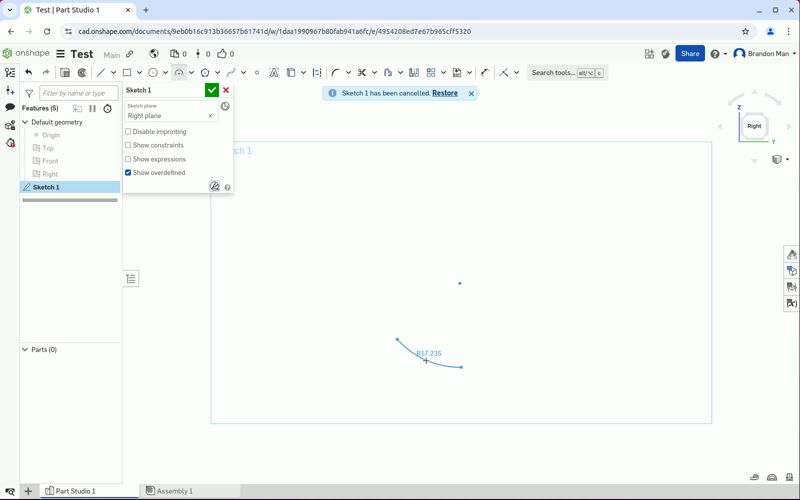
key(esc)
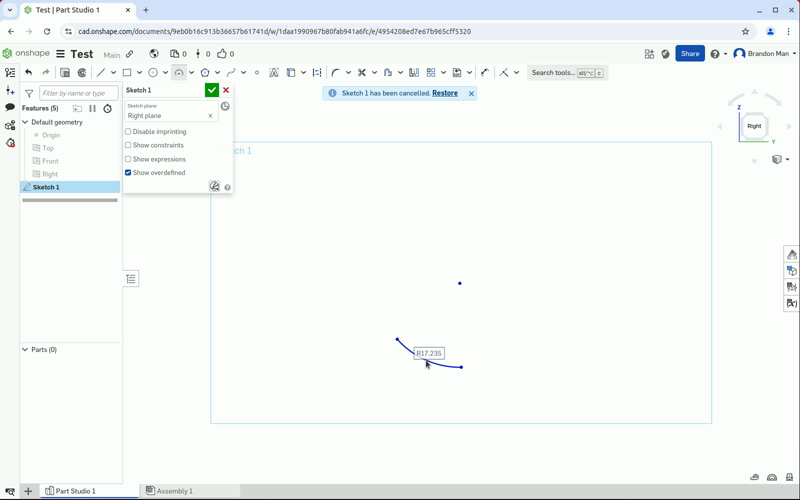
key(l)
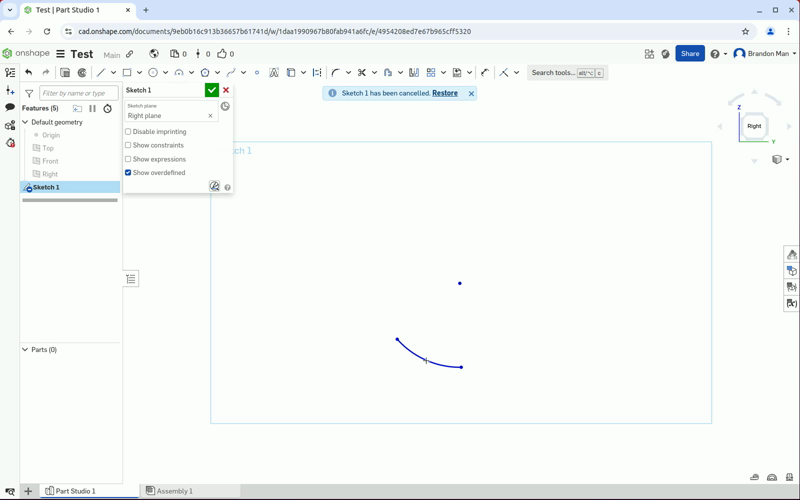
mouse_move(461, 367)
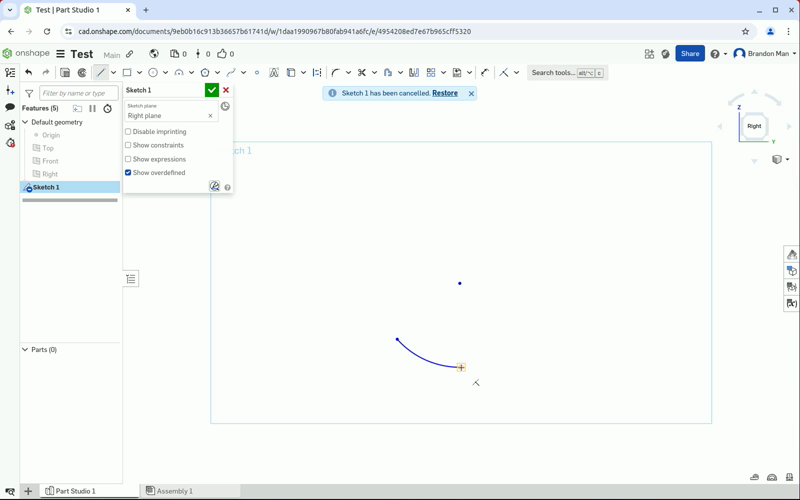
click(461, 367)
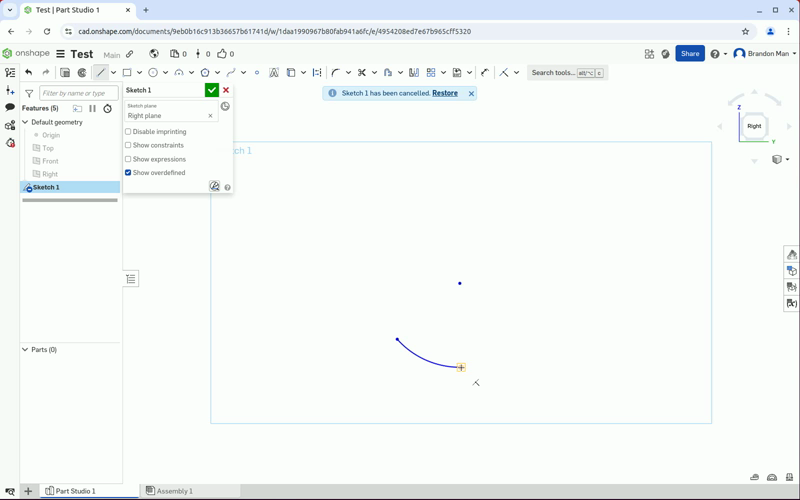
key_down(shift)
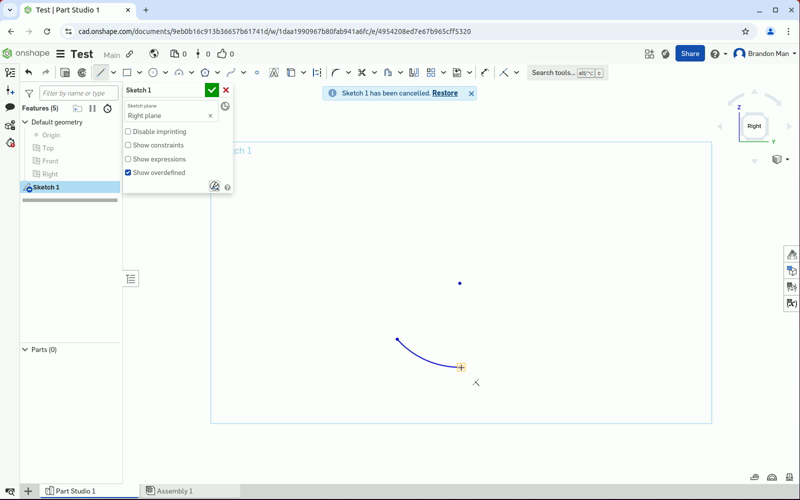
mouse_move(491, 367)
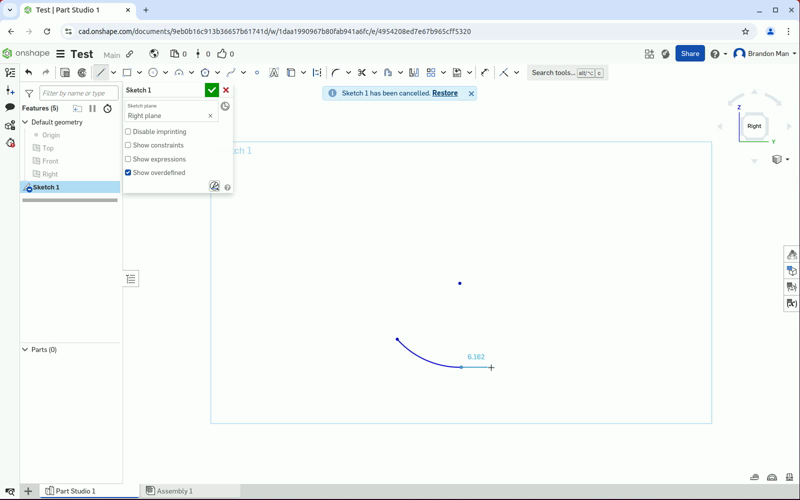
mouse_move(461, 311)
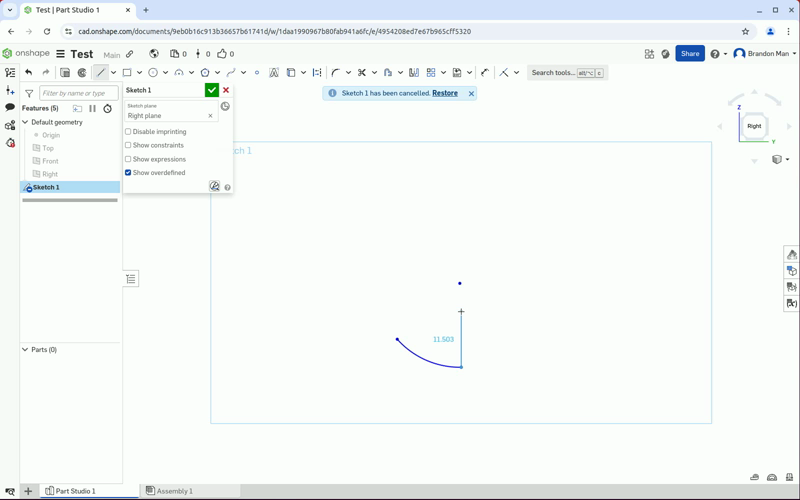
click(461, 311)
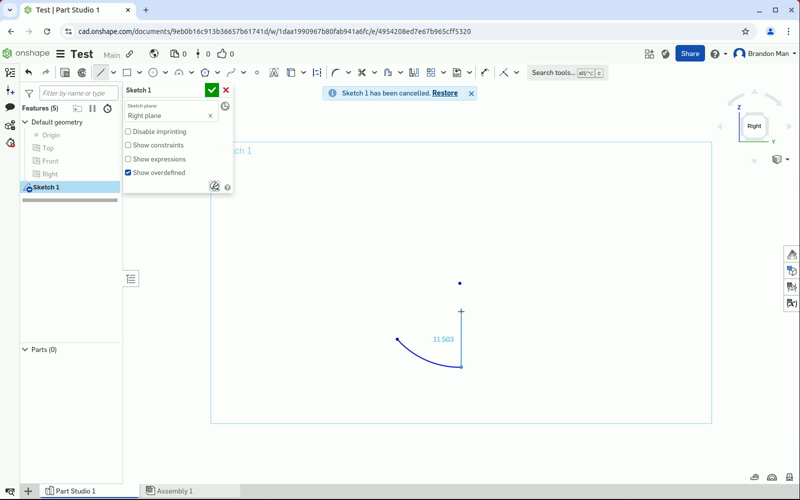
key_up(shift)
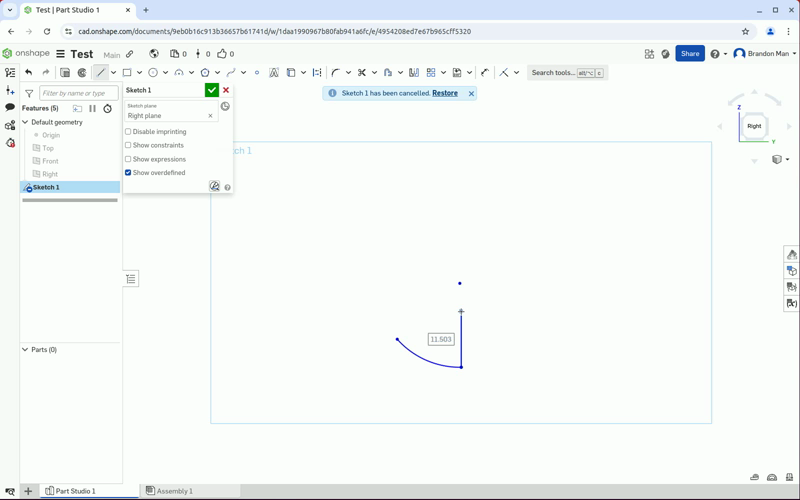
key(esc)
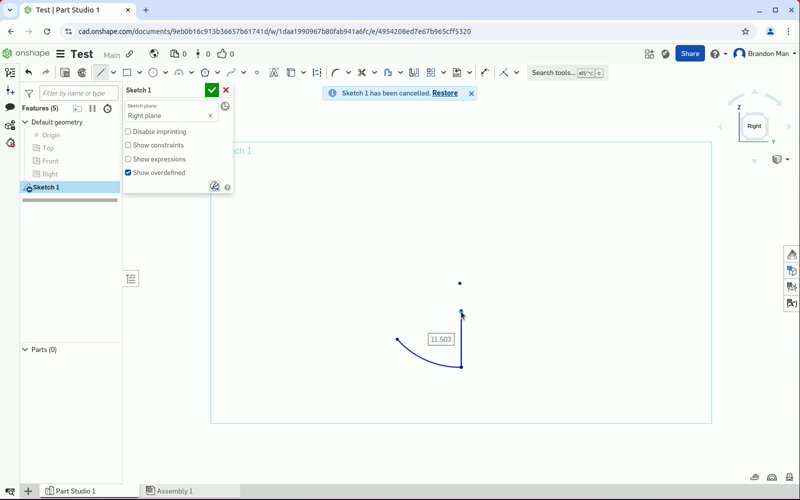
key(a)
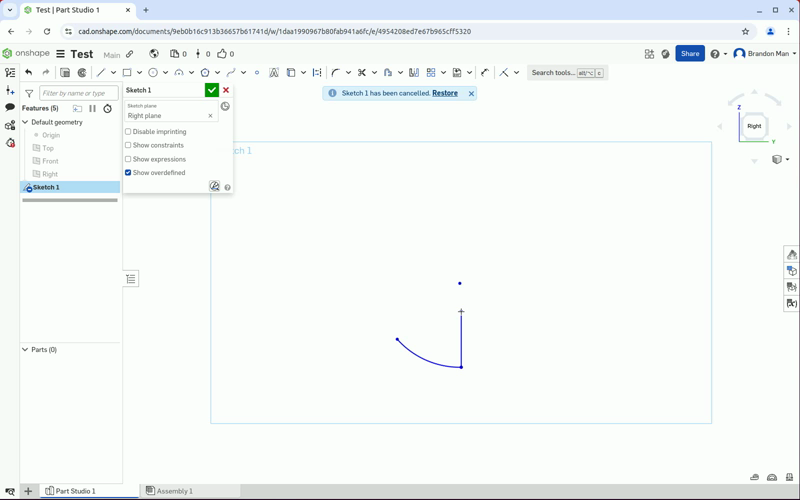
mouse_move(461, 311)
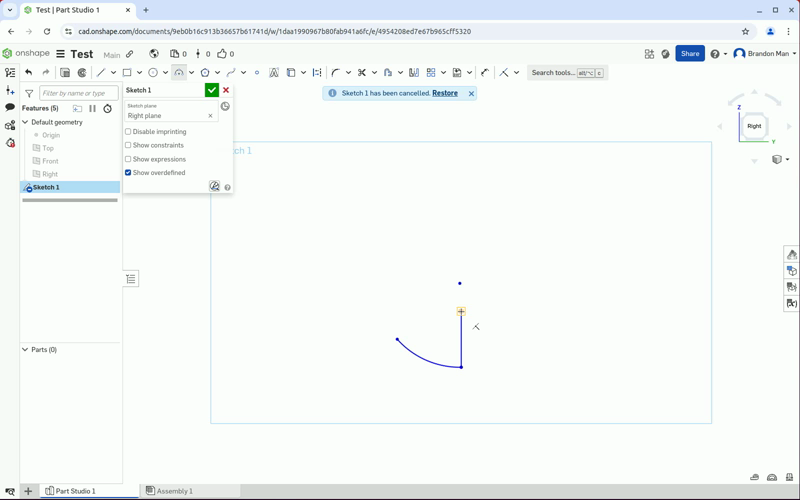
click(461, 311)
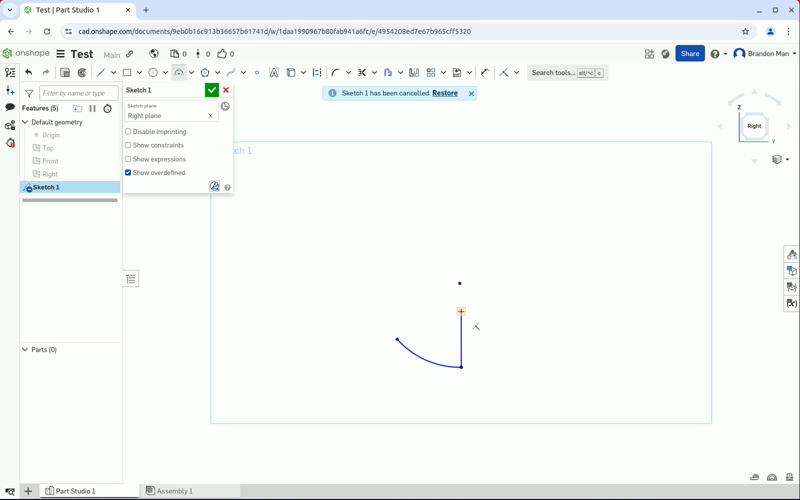
key_down(shift)
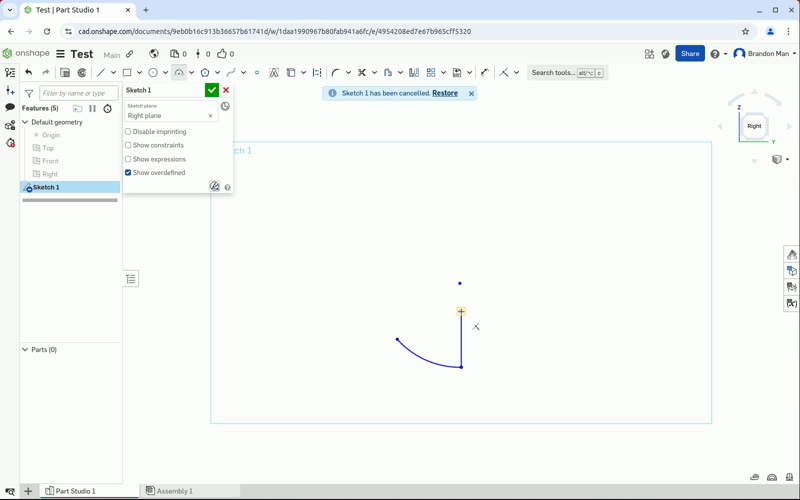
mouse_move(433, 282)
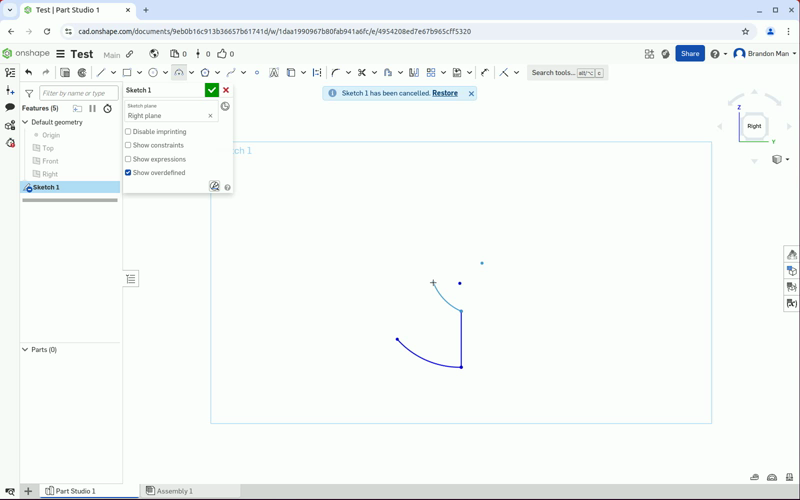
click(433, 282)
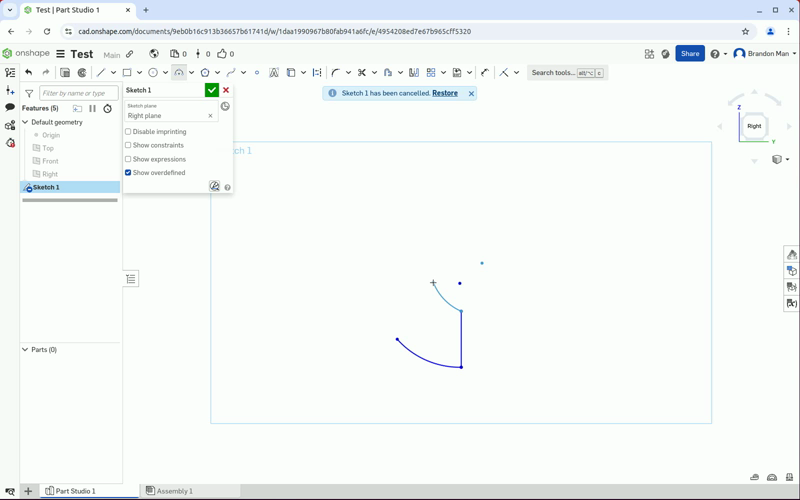
mouse_move(441, 302)
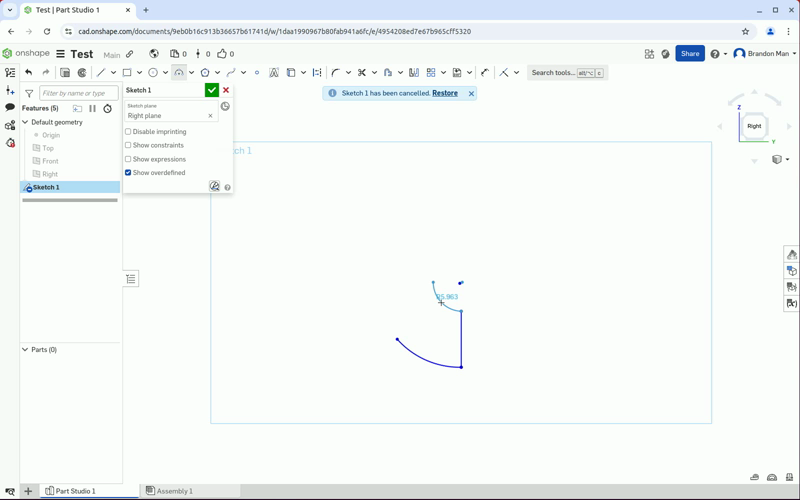
click(441, 302)
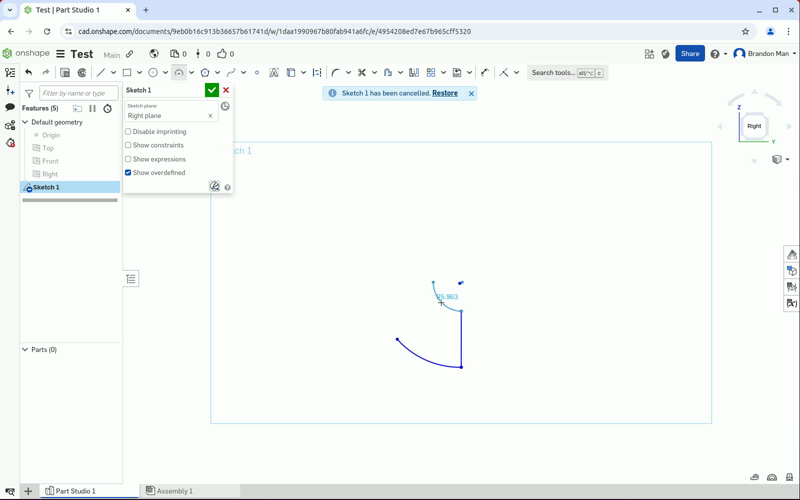
key_up(shift)
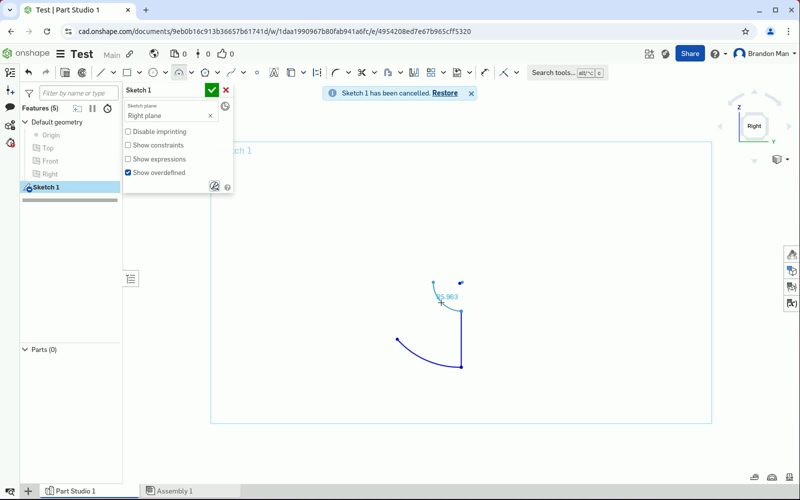
key(esc)
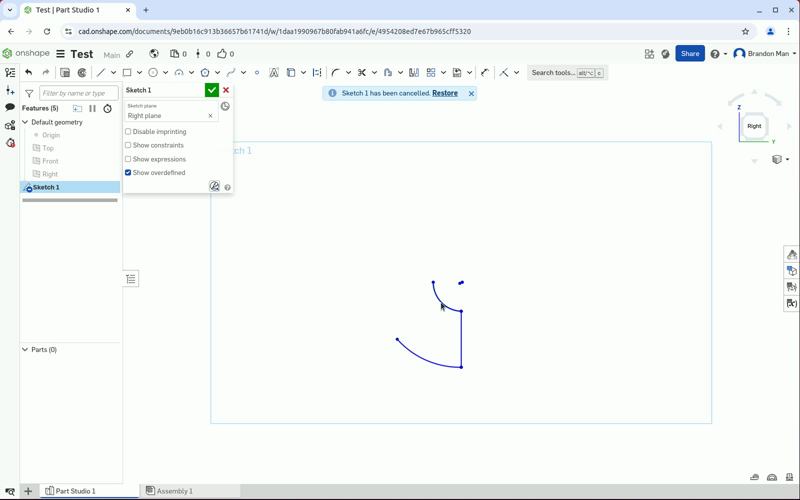
key(l)
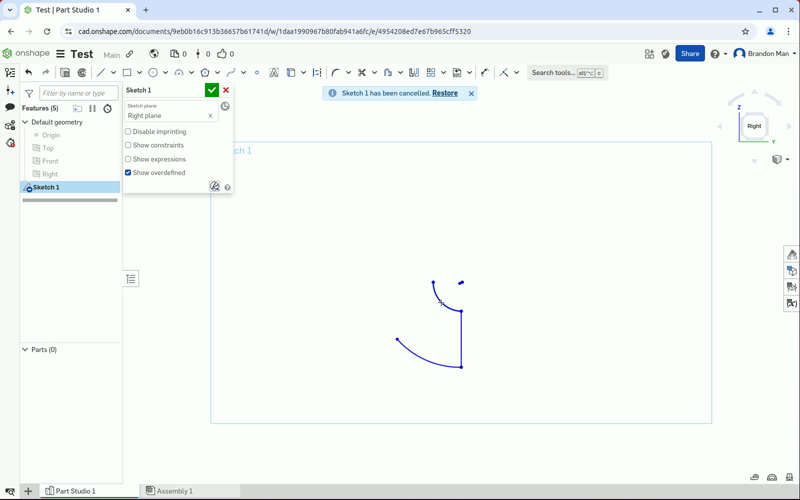
mouse_move(433, 282)
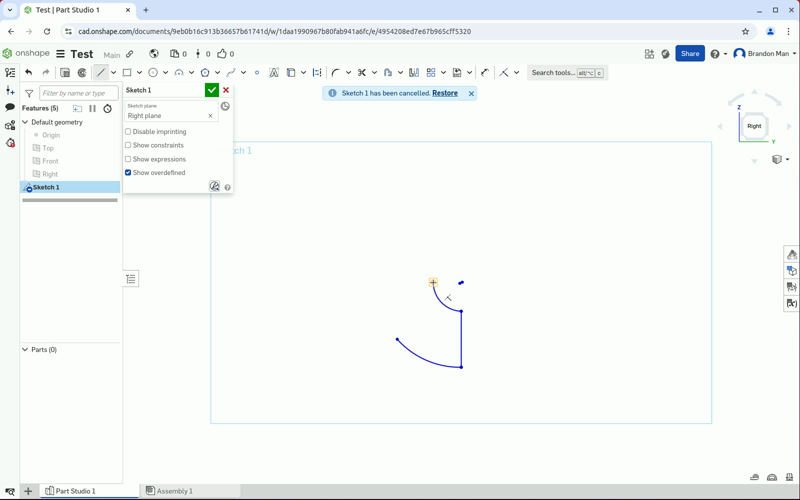
click(433, 282)
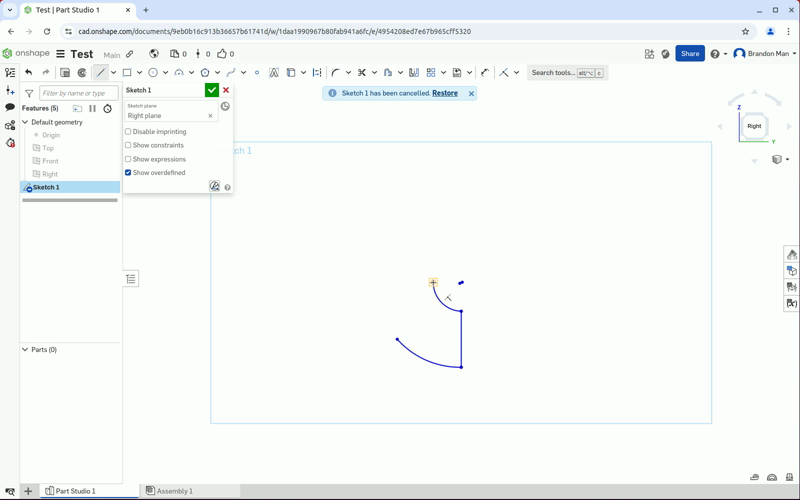
key_down(shift)
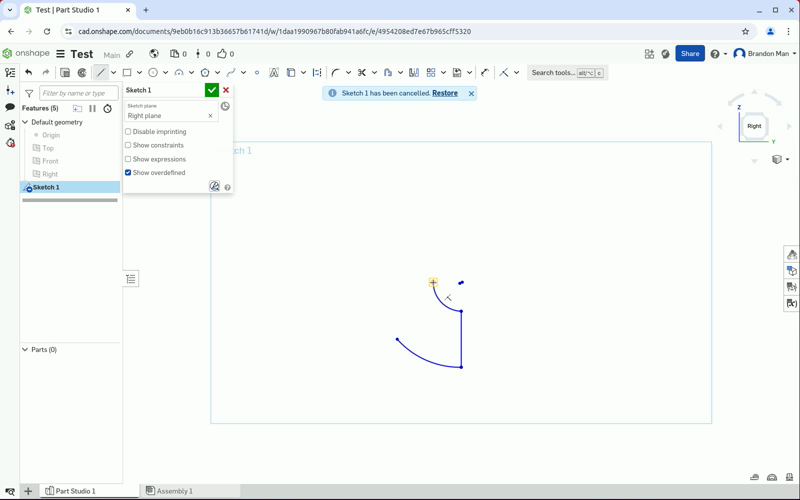
mouse_move(463, 282)
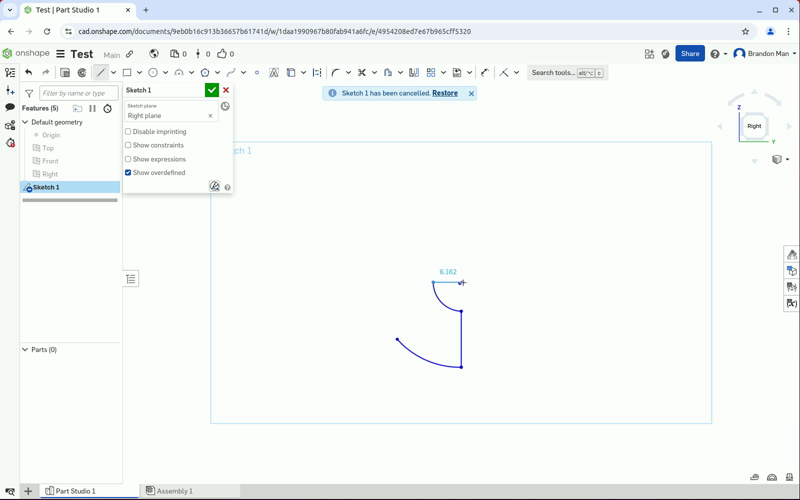
mouse_move(397, 282)
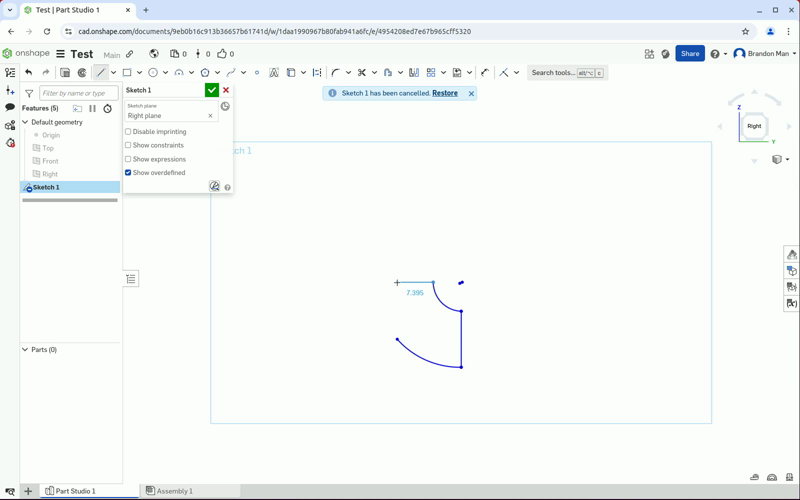
click(397, 282)
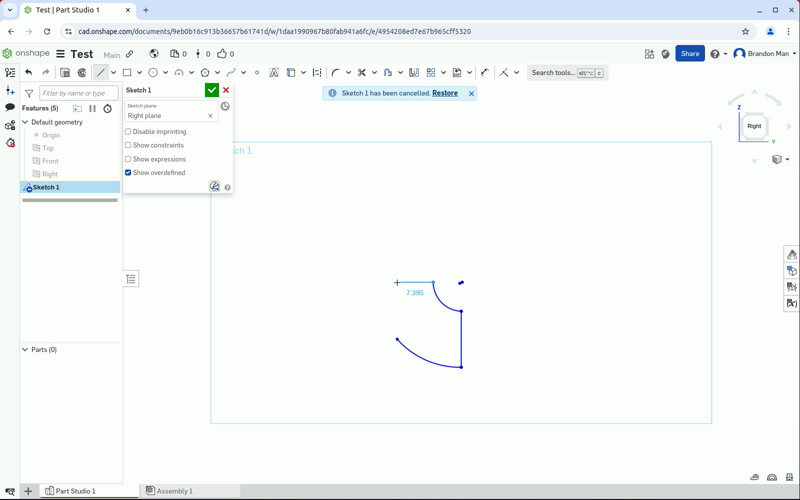
key_up(shift)
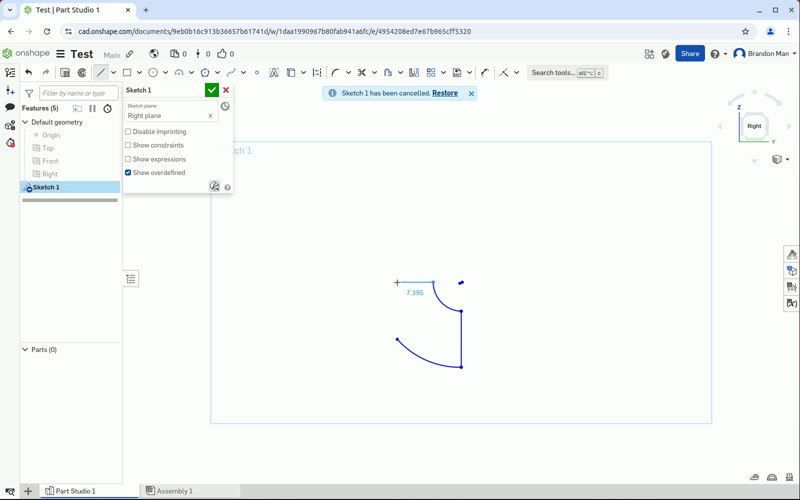
mouse_move(427, 282)
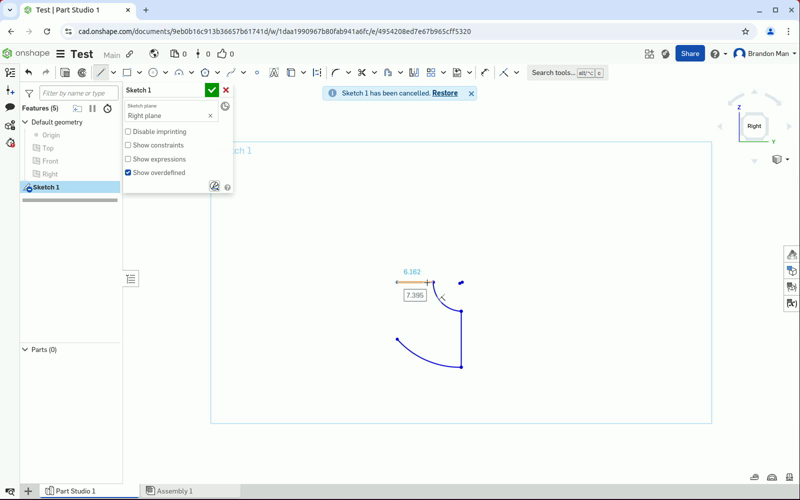
key_down(shift)
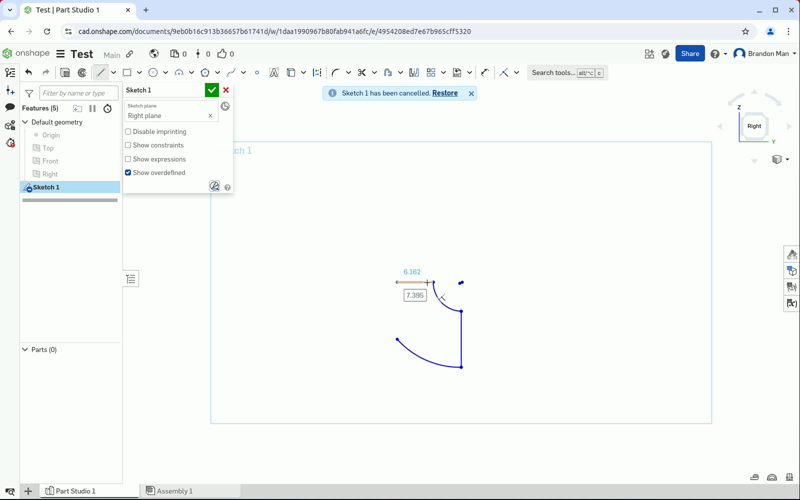
mouse_move(397, 339)
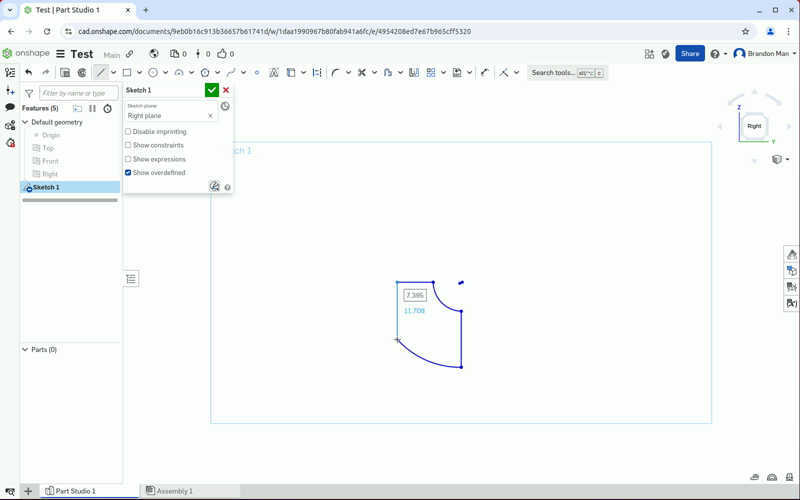
key_up(shift)
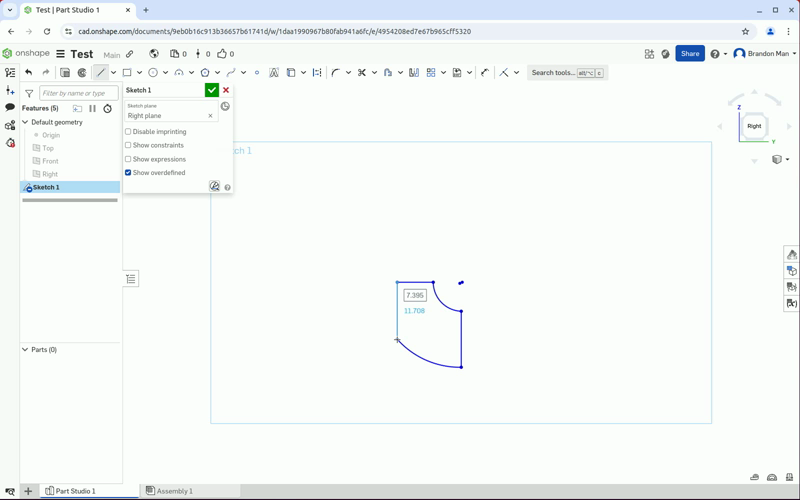
click(397, 339)
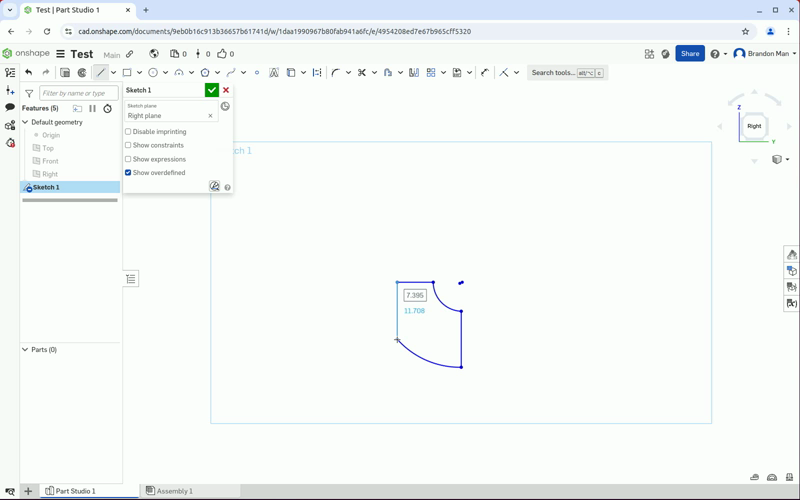
key(esc)
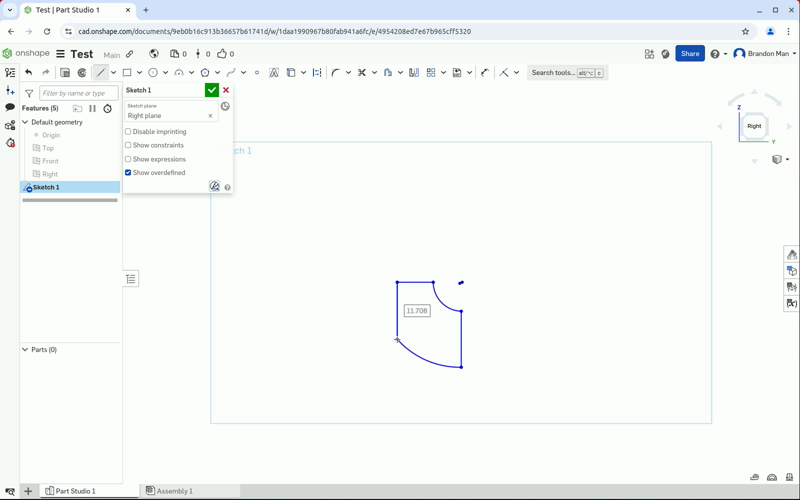
mouse_move(431, 354)
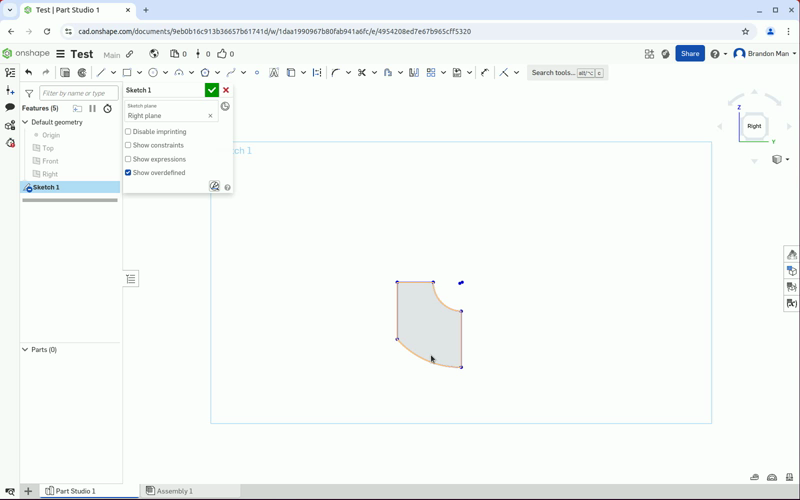
click(431, 354)
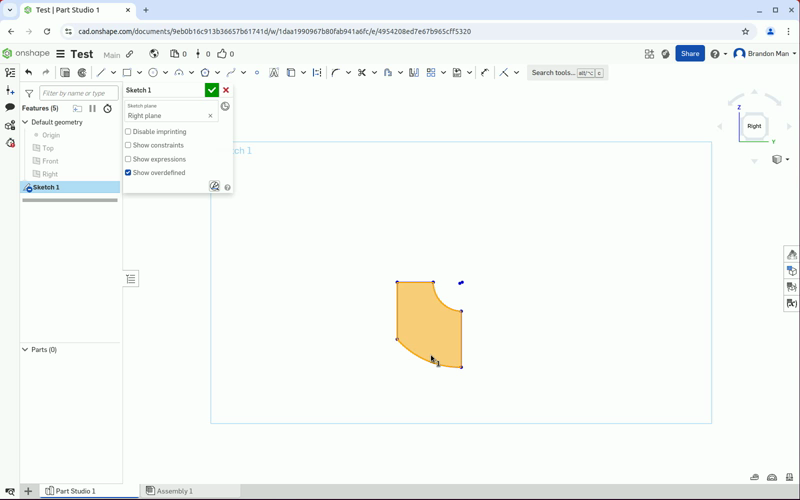
mouse_move(73, 352)
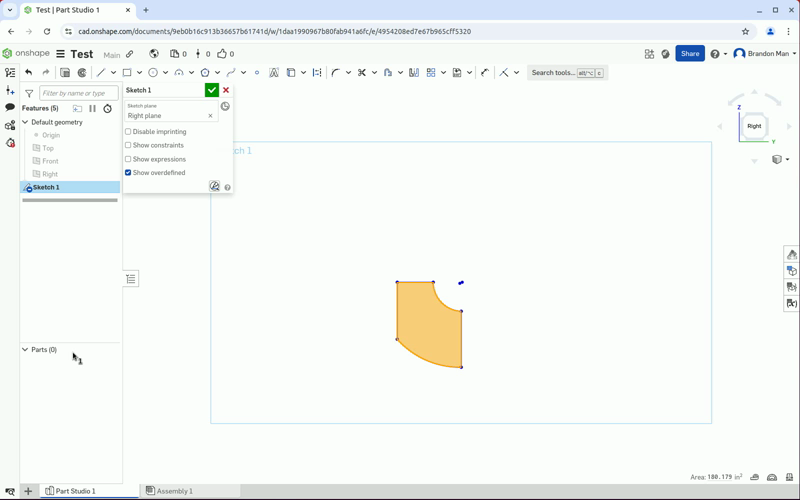
key(shift+y)
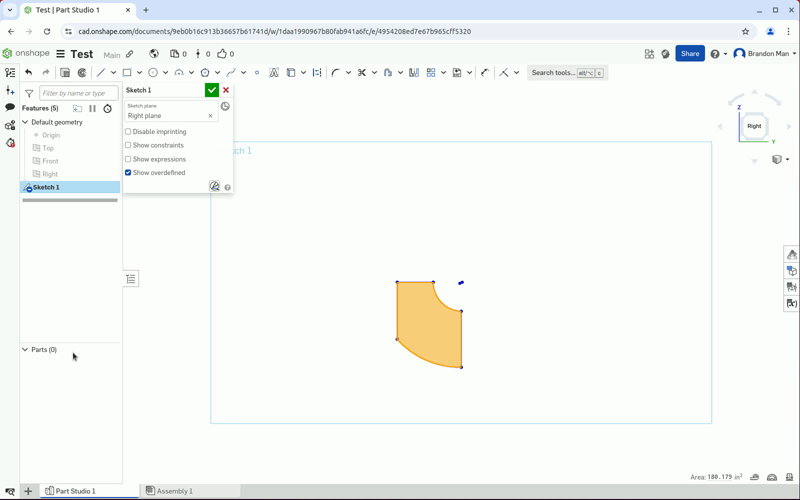
key(shift+e)
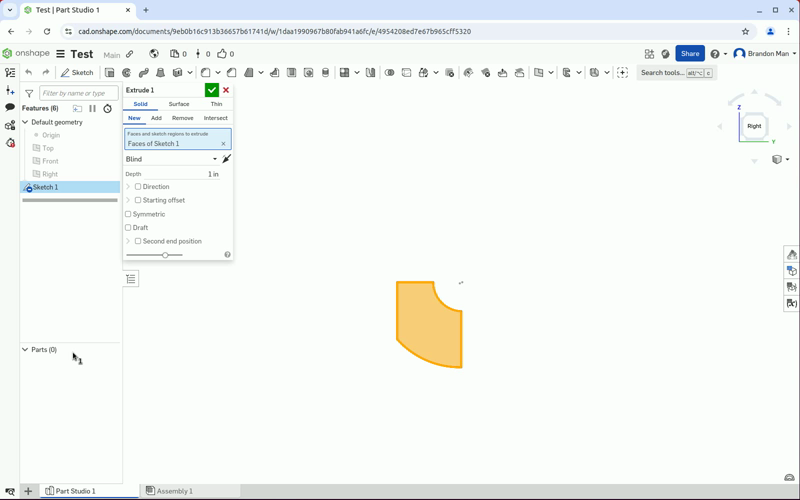
mouse_move(143, 106)
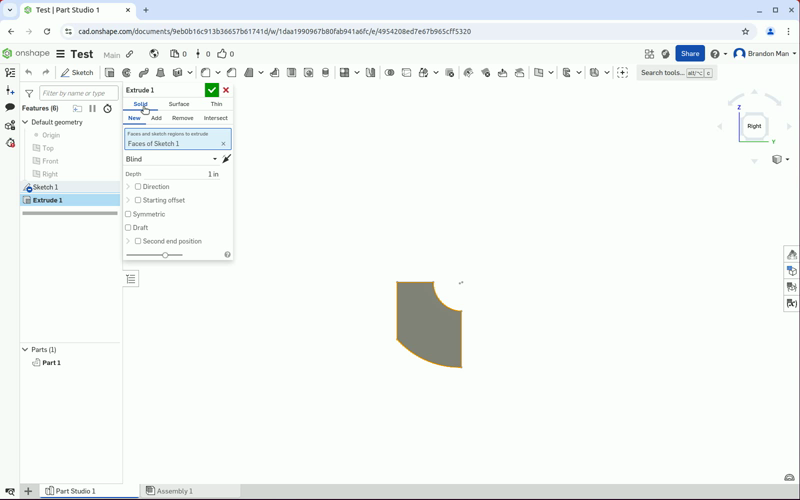
click(143, 106)
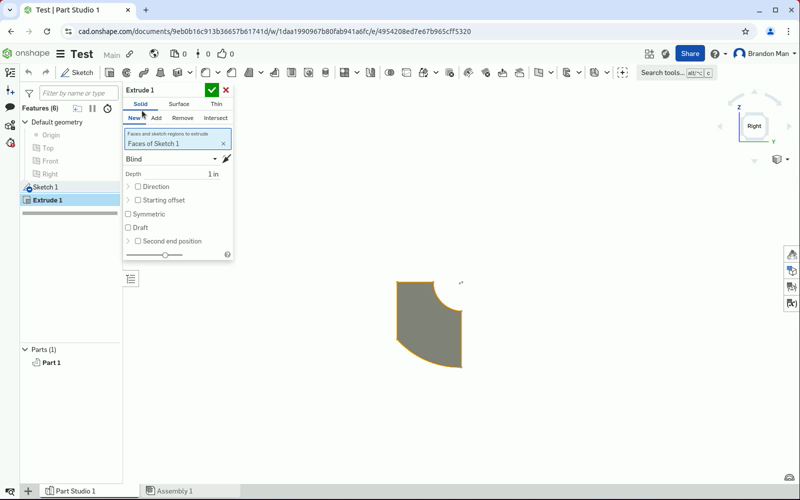
mouse_move(137, 120)
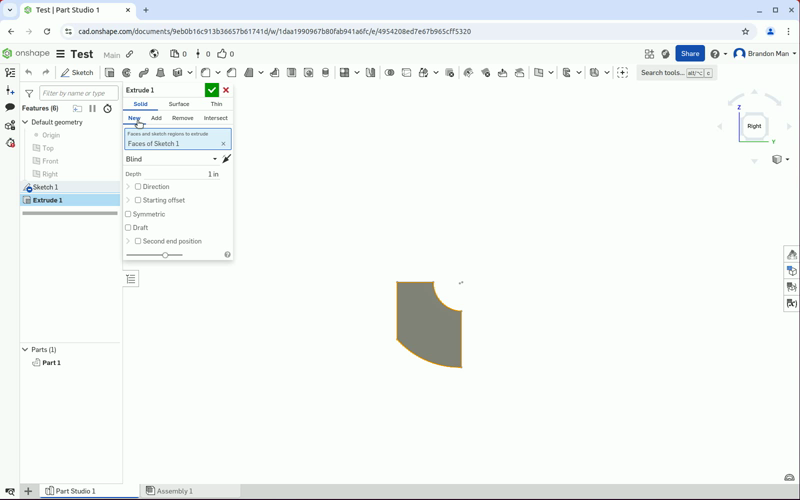
click(137, 120)
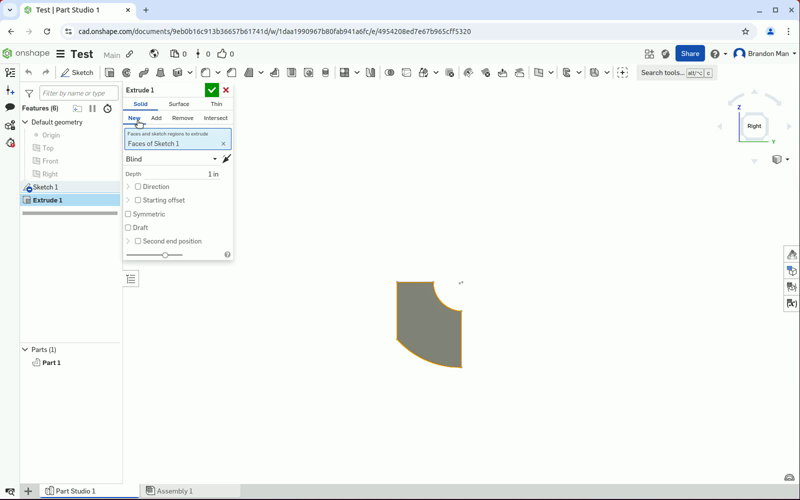
key(tab, 4)
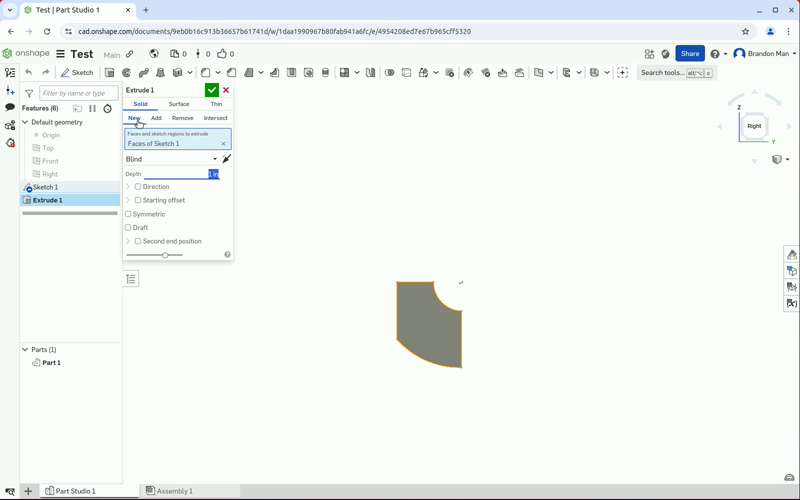
text(23.108)
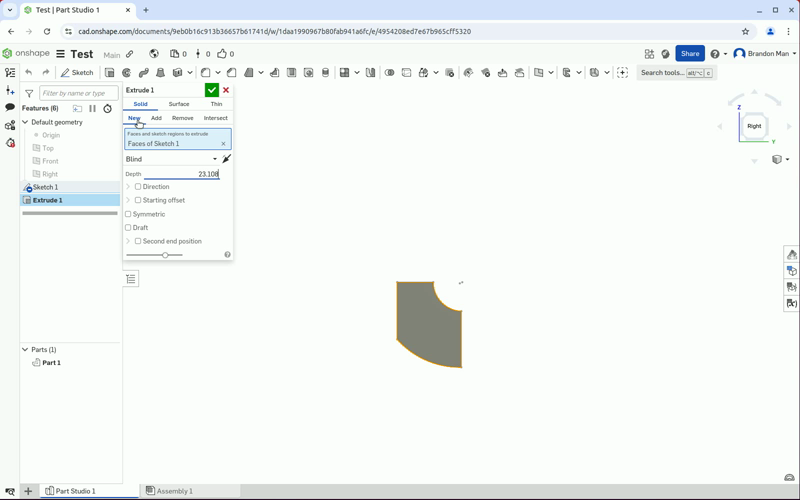
key(enter)
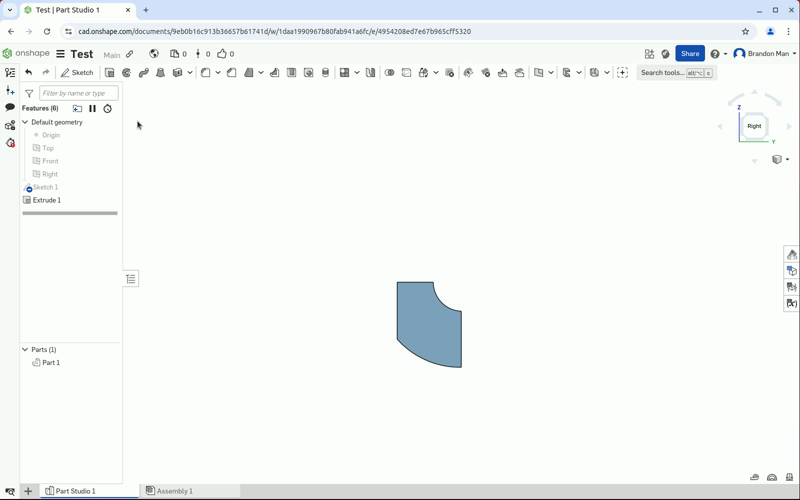
key(shift+h)
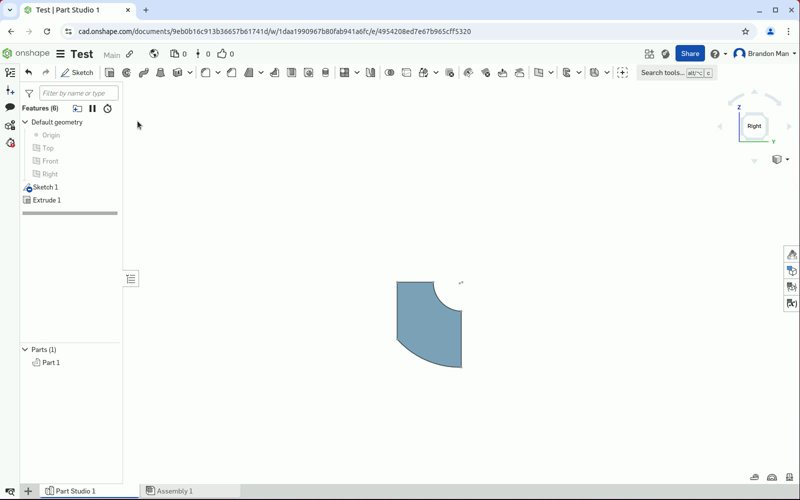
key(shift+h)
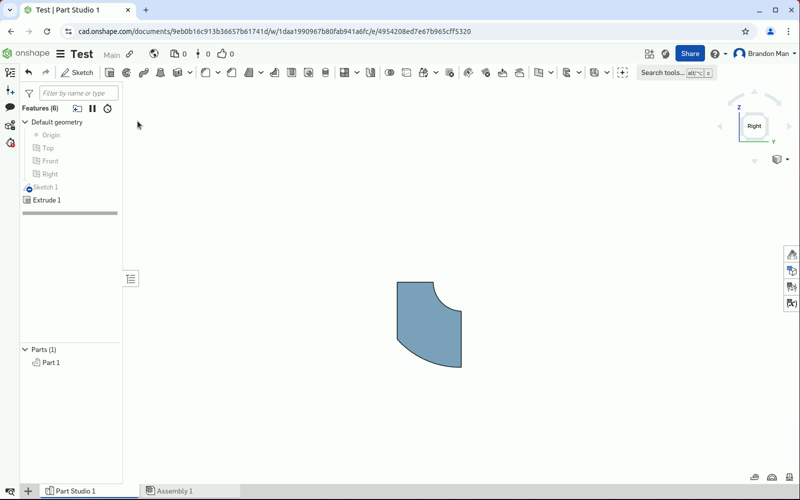
mouse_move(73, 189)
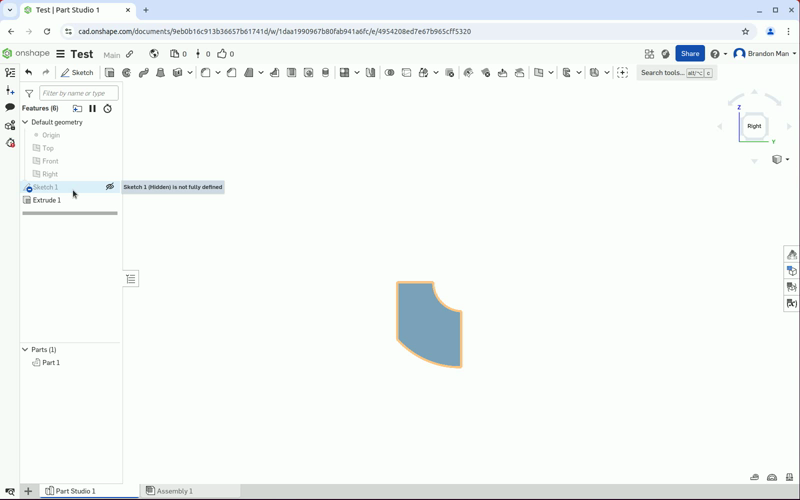
click(73, 189)
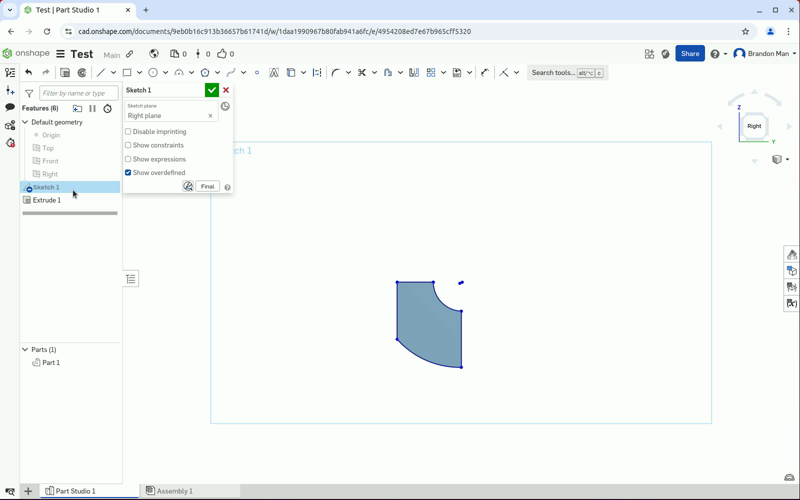
mouse_move(229, 92)
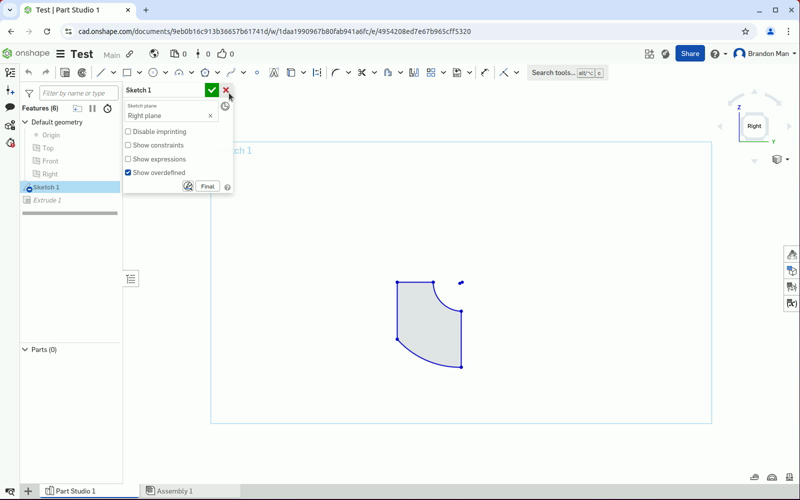
click(229, 92)
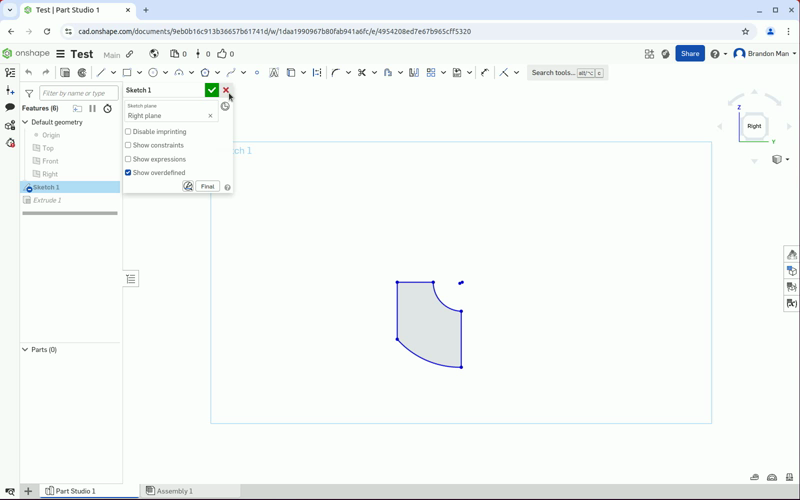
key(shift+s)
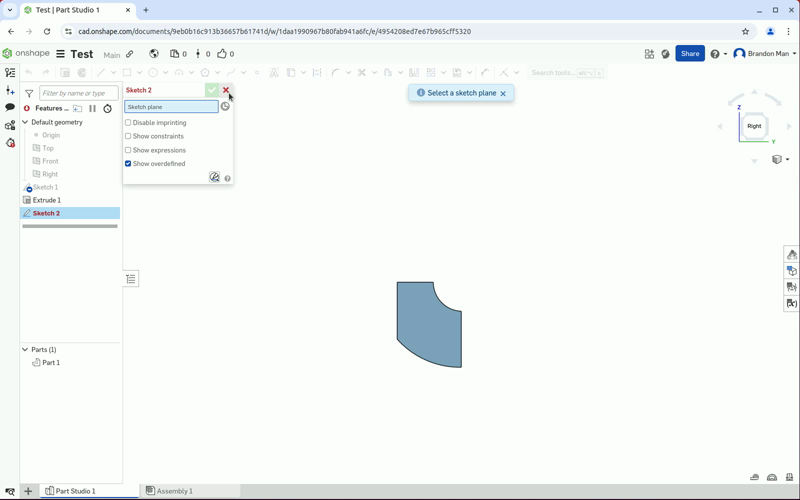
mouse_move(73, 176)
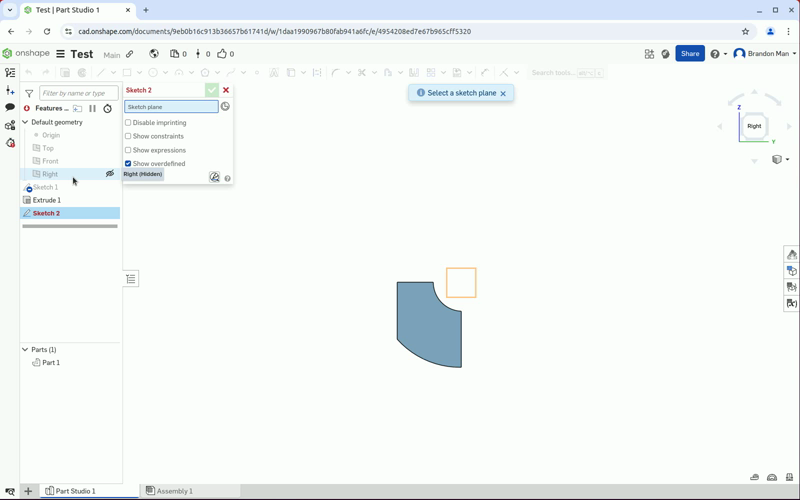
click(73, 176)
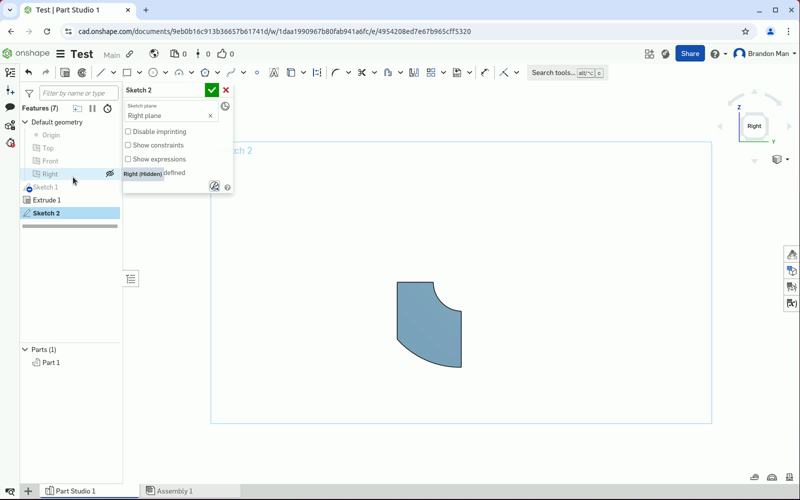
mouse_move(73, 352)
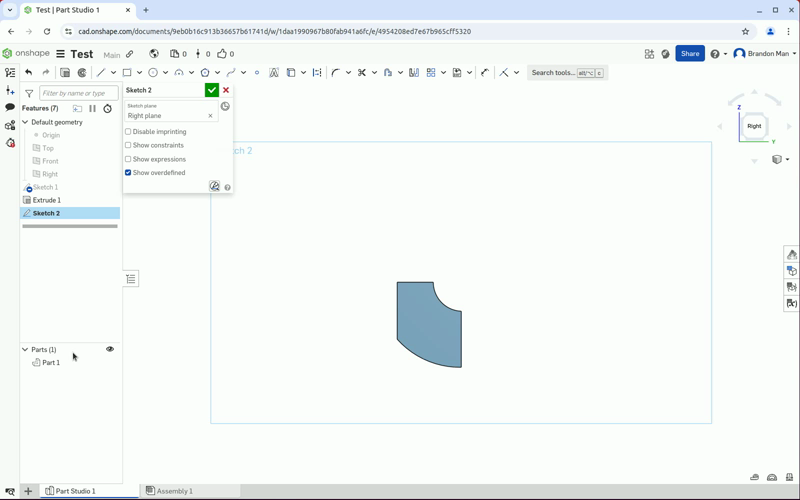
key(y)
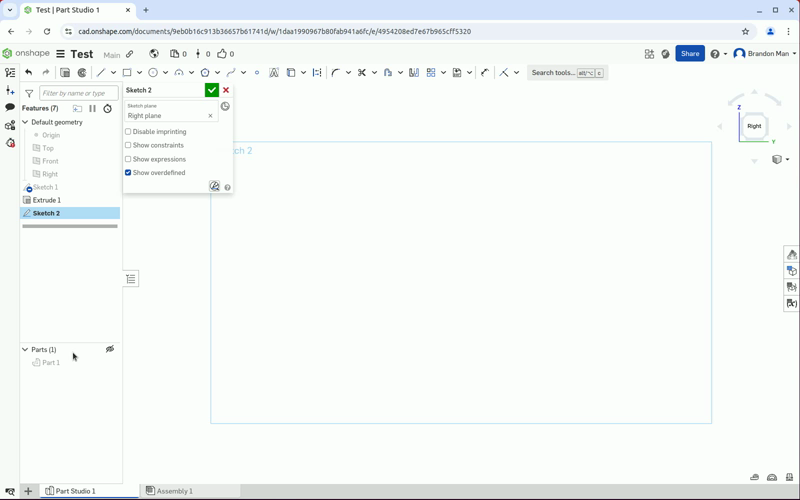
key(l)
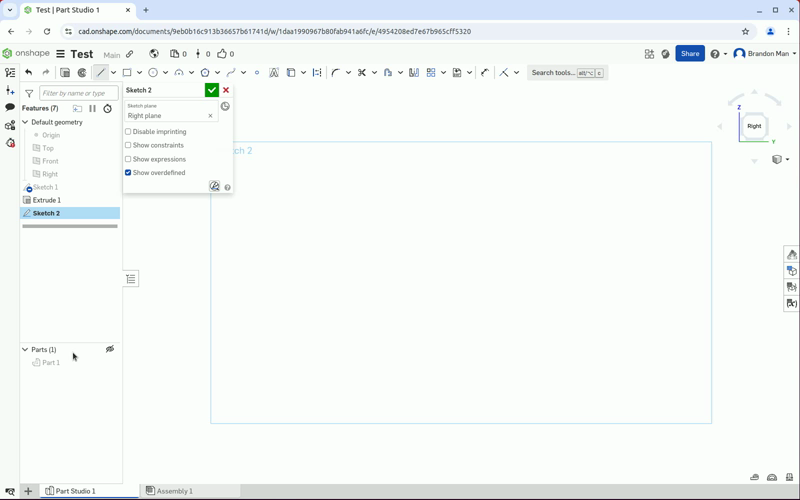
key_down(shift)
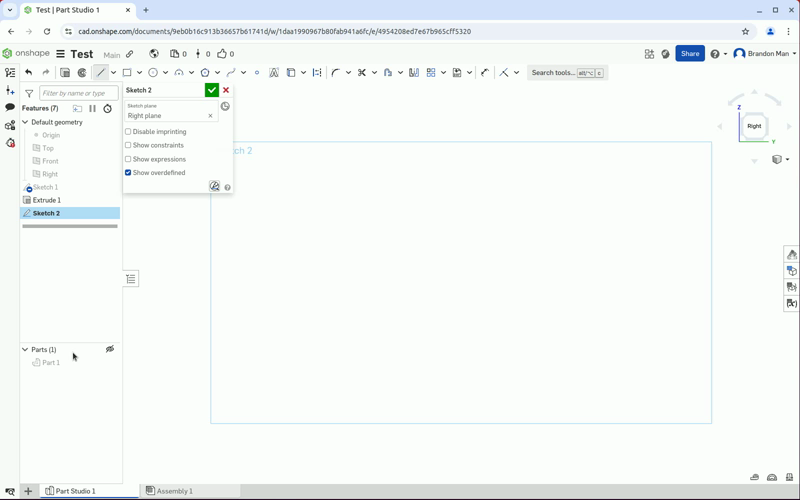
mouse_move(397, 282)
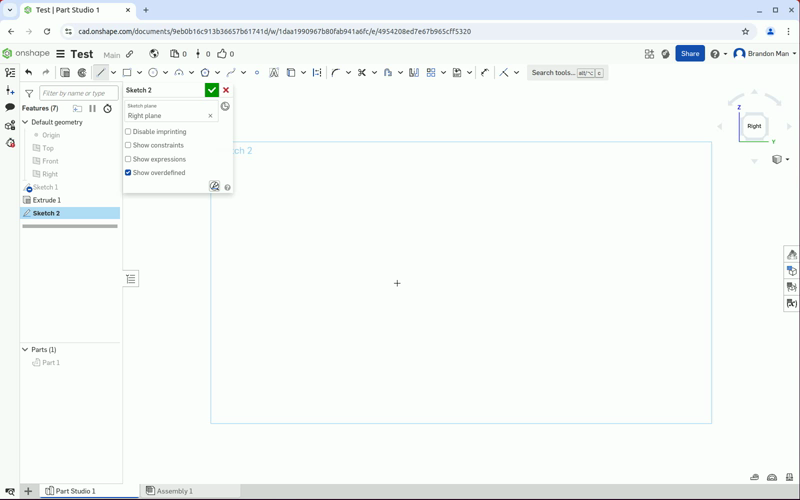
click(397, 282)
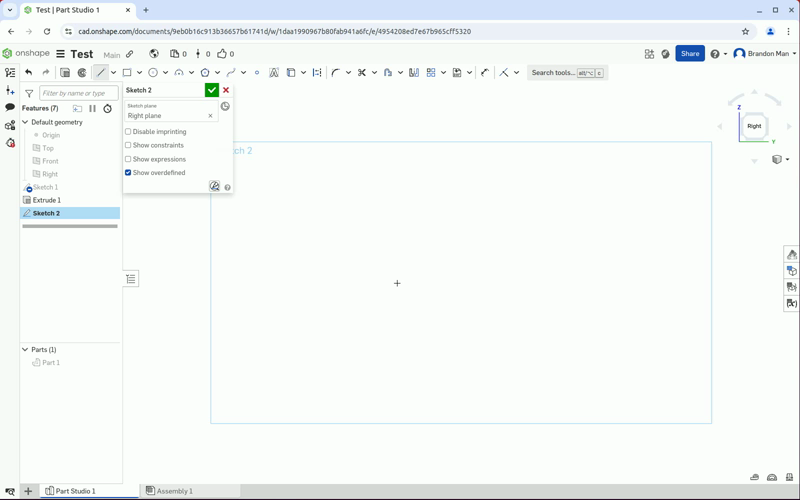
key_up(shift)
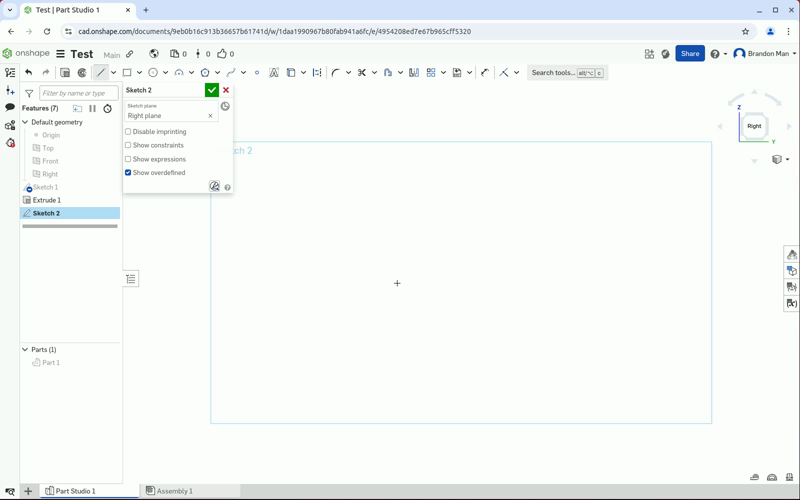
key_down(shift)
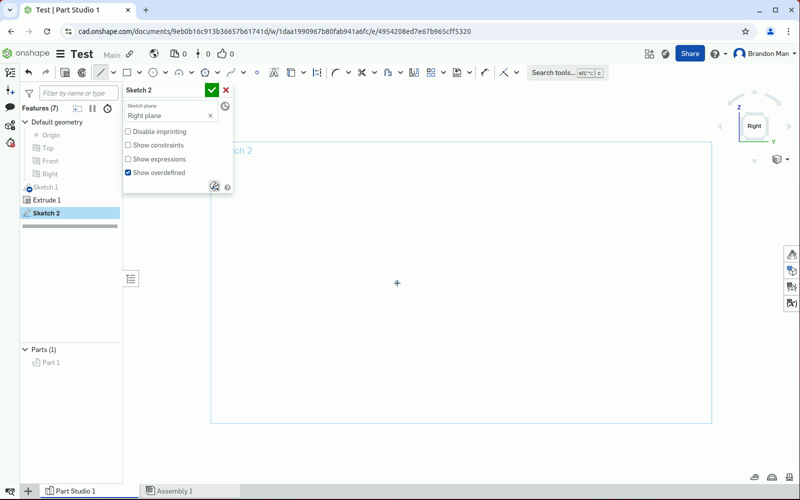
mouse_move(427, 282)
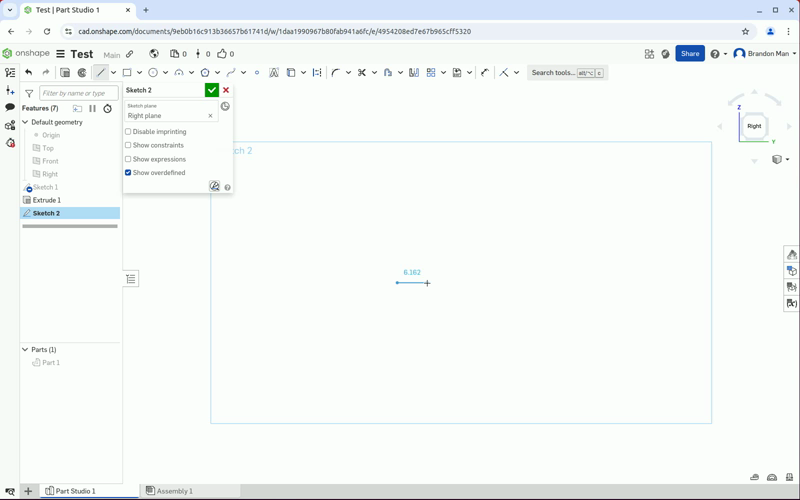
mouse_move(431, 282)
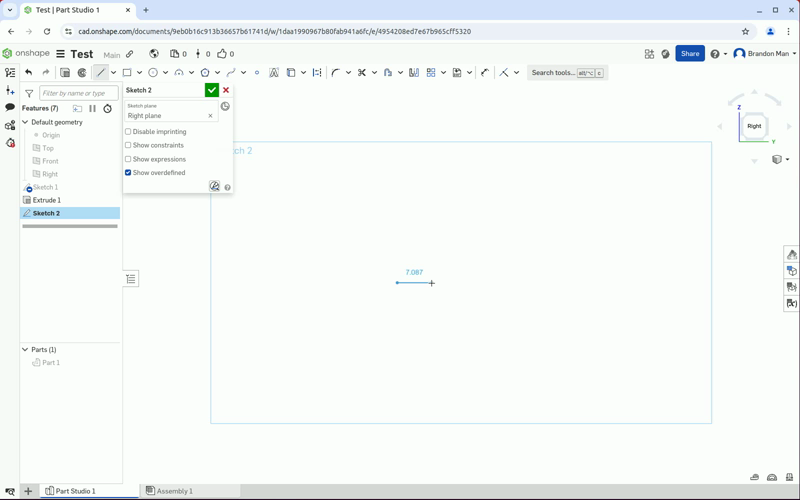
click(431, 282)
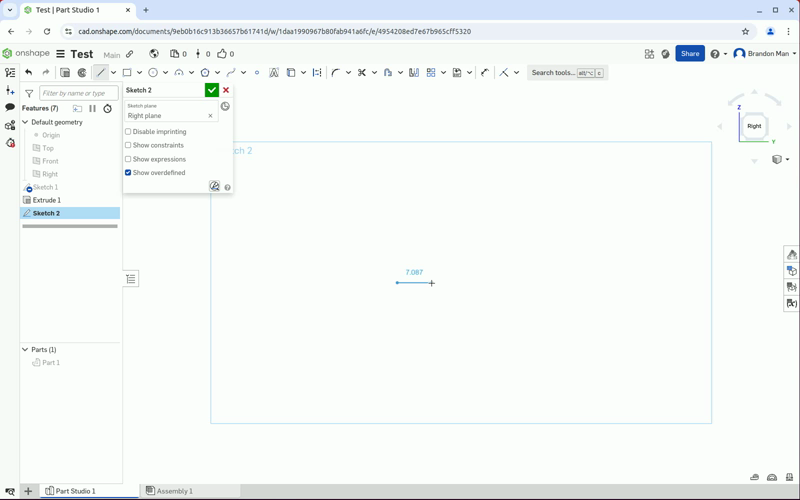
key_up(shift)
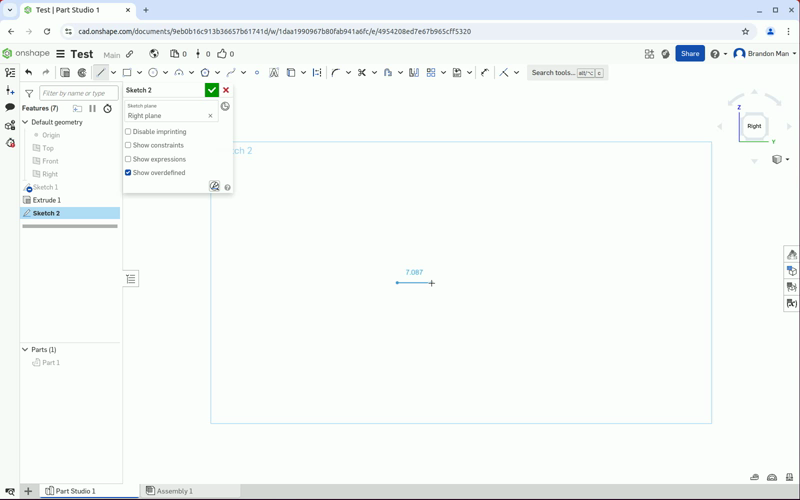
key(esc)
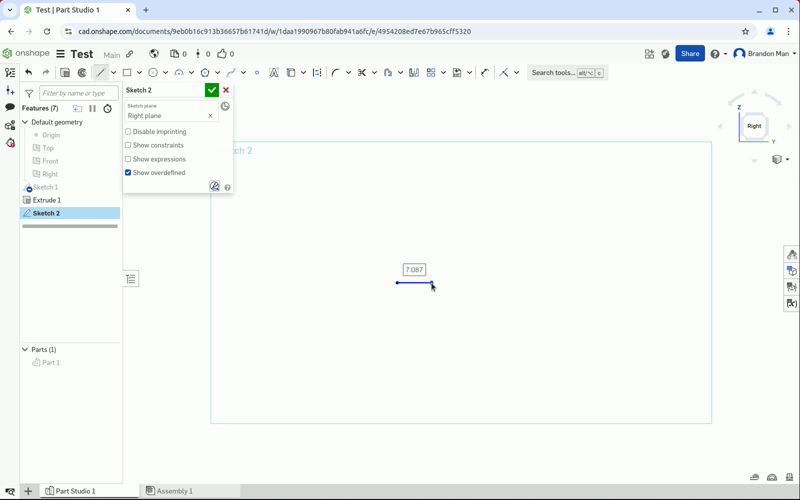
key(a)
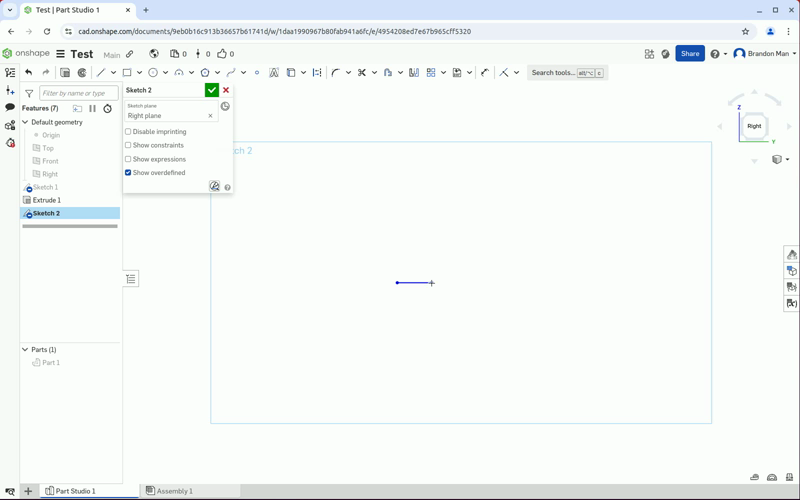
mouse_move(431, 282)
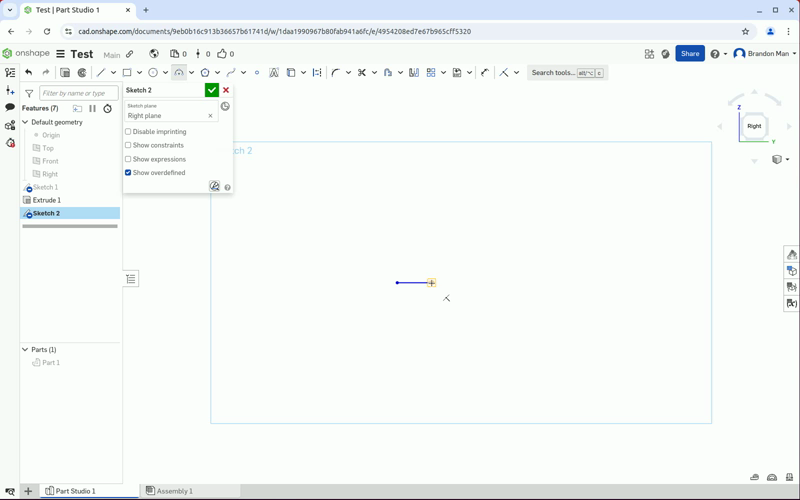
click(431, 282)
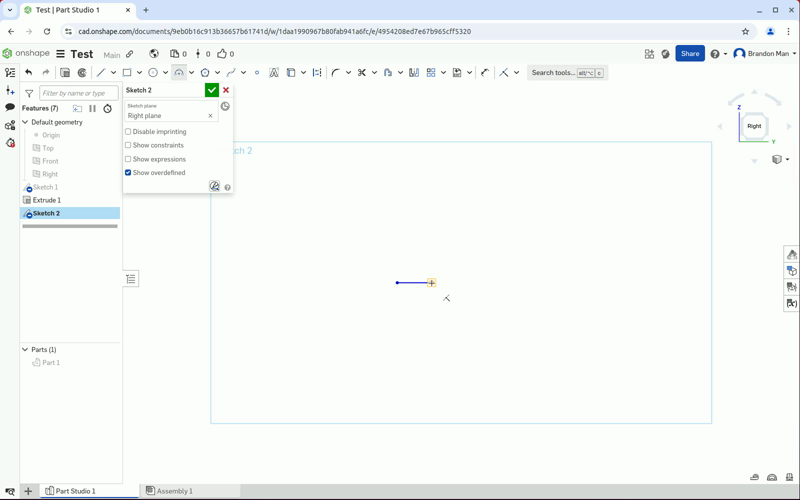
key_down(shift)
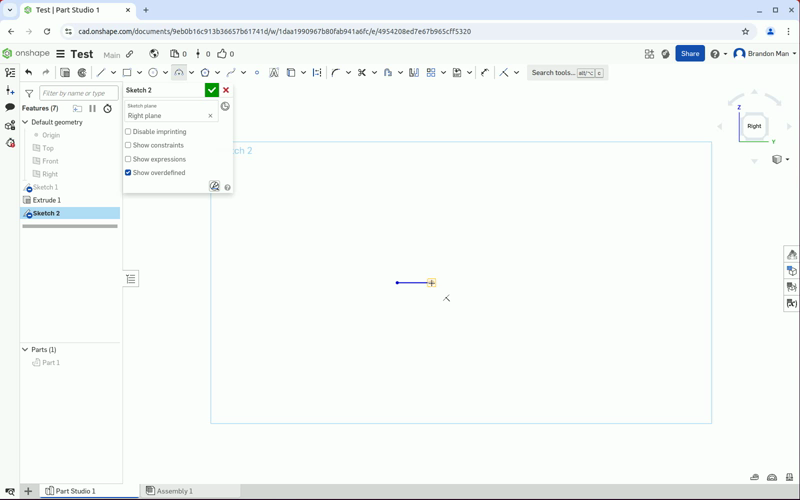
mouse_move(461, 310)
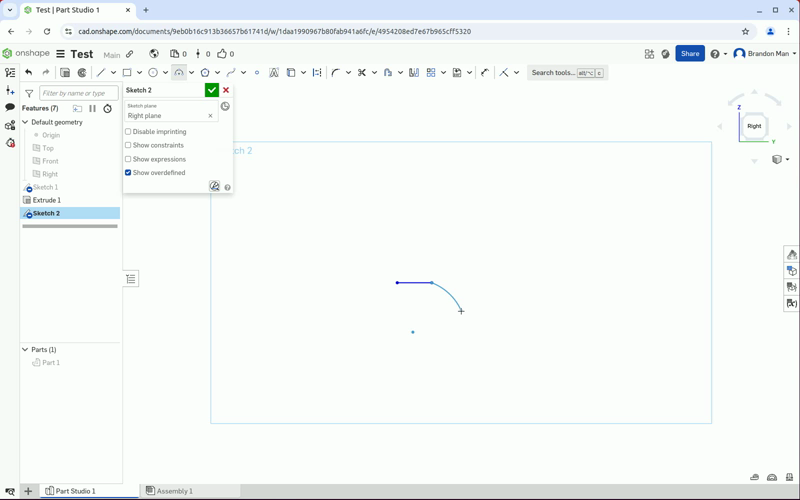
click(461, 310)
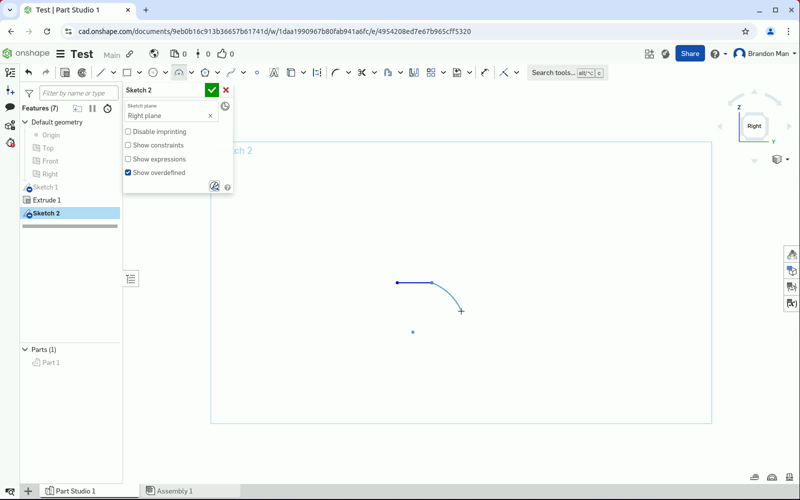
mouse_move(480, 261)
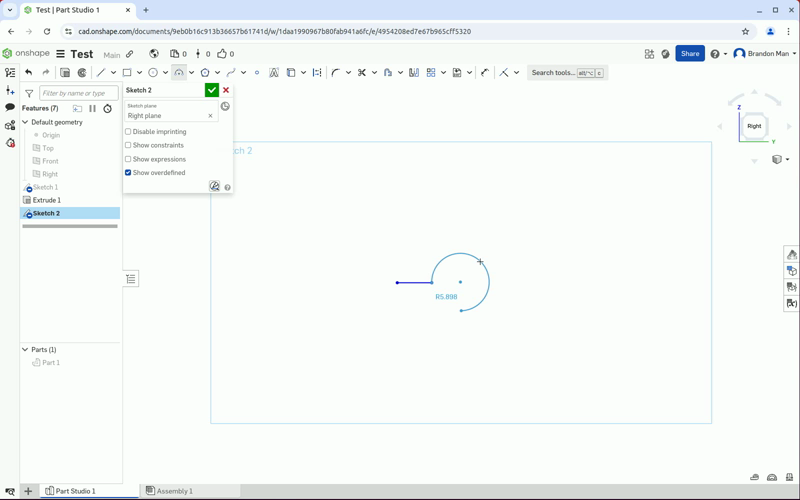
click(480, 261)
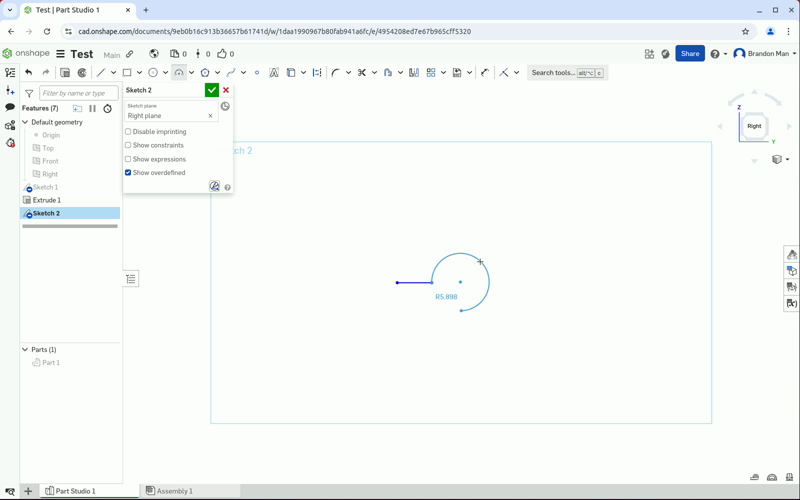
key_up(shift)
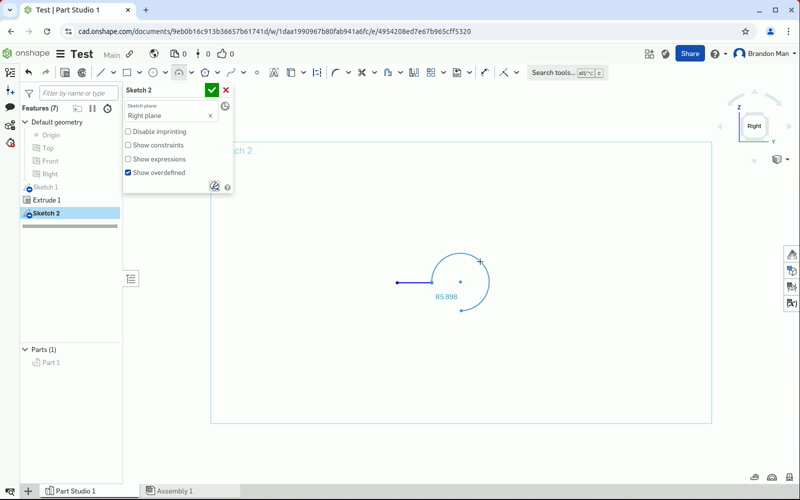
key(esc)
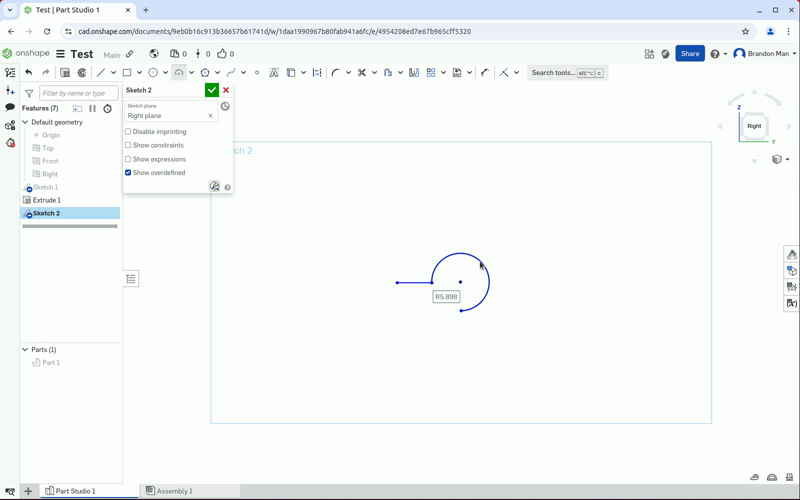
key(l)
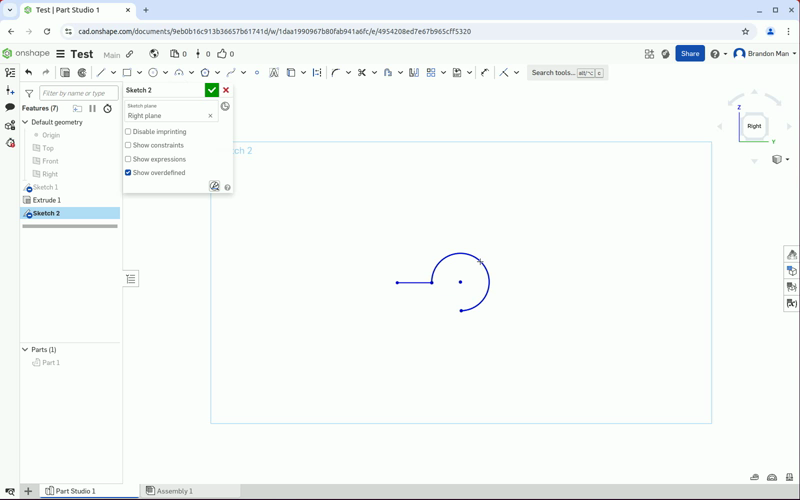
mouse_move(461, 310)
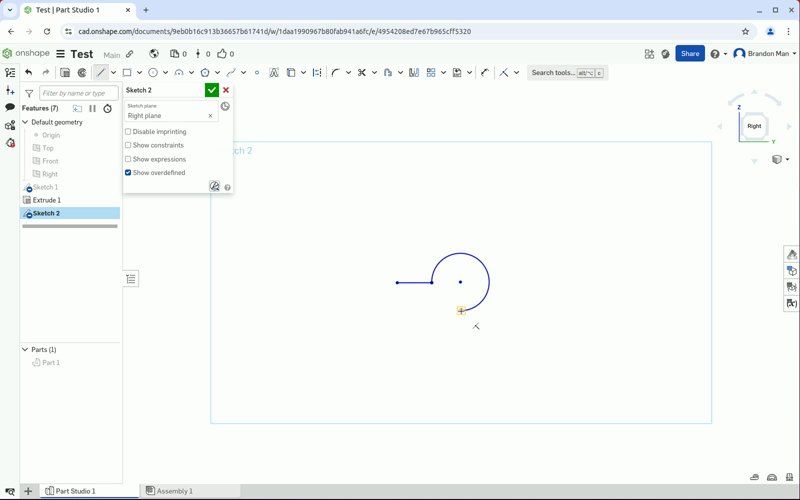
click(461, 310)
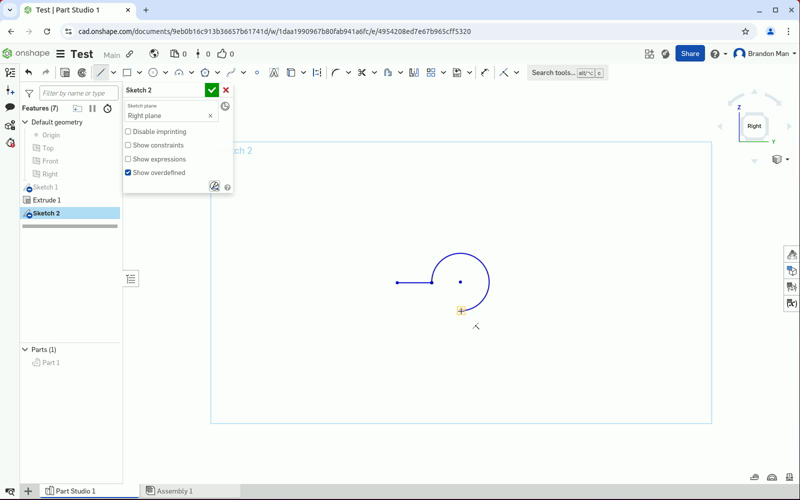
key_down(shift)
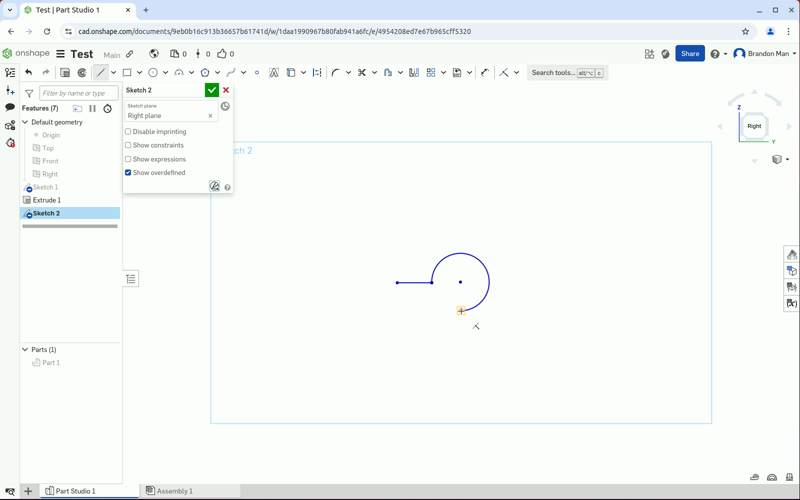
mouse_move(491, 310)
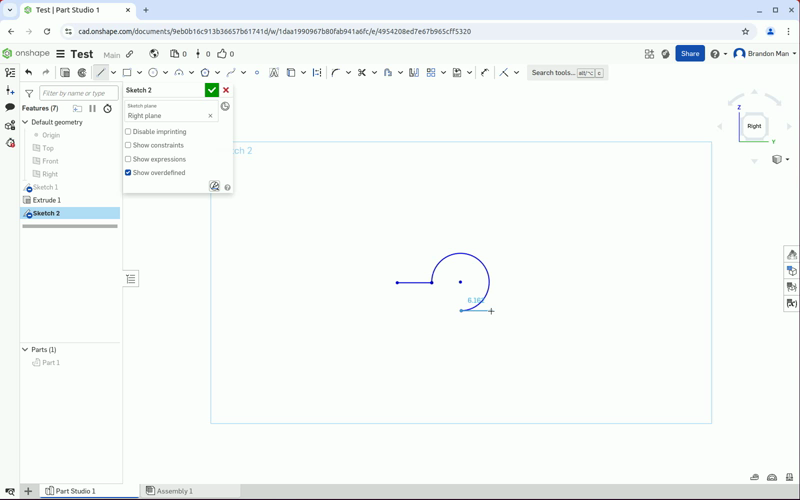
mouse_move(461, 366)
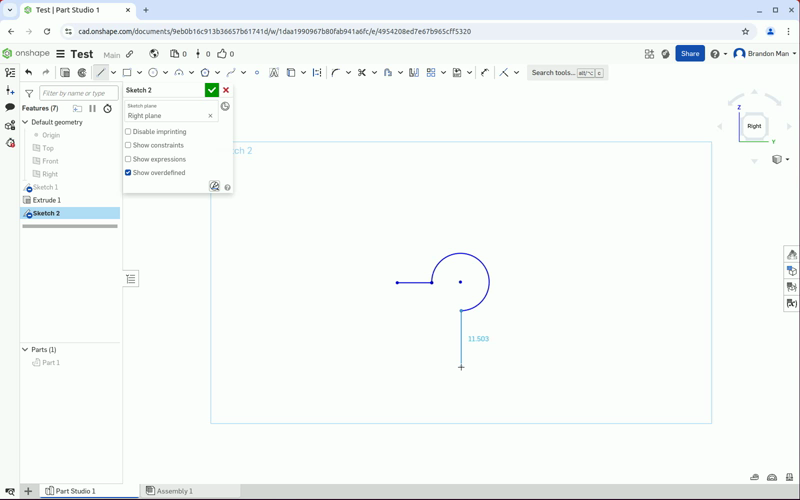
click(461, 366)
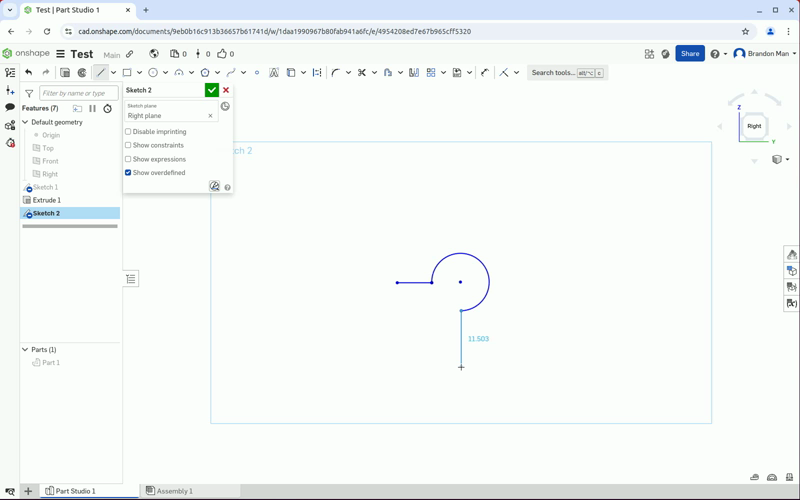
key_up(shift)
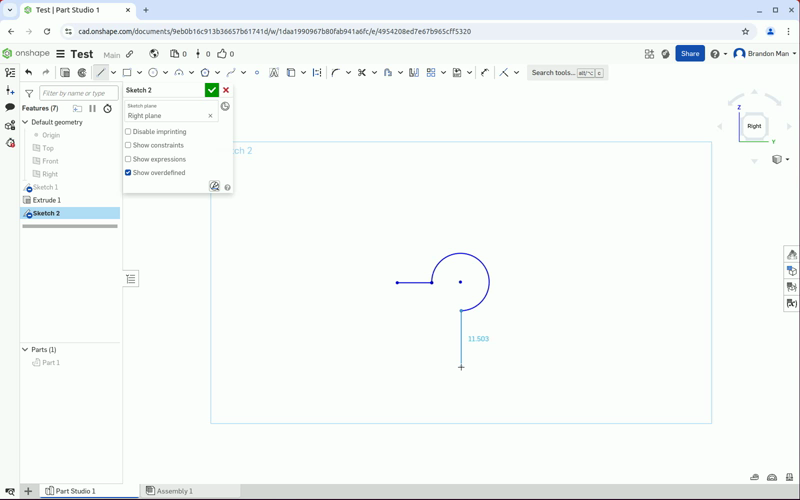
key(esc)
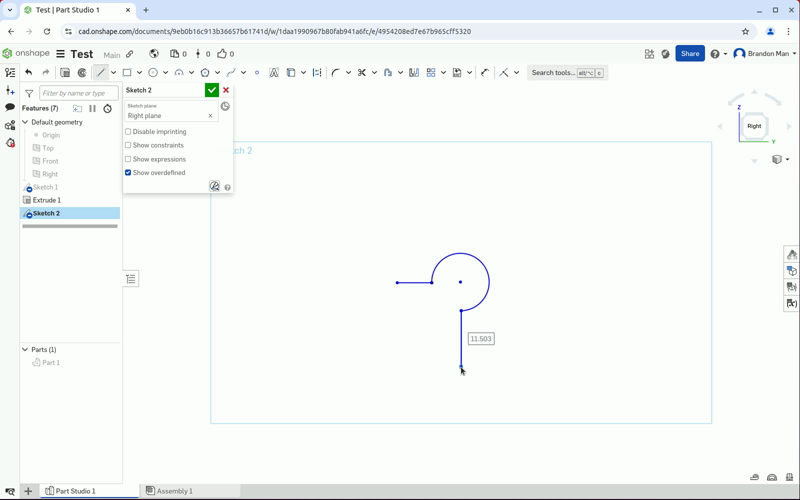
key(a)
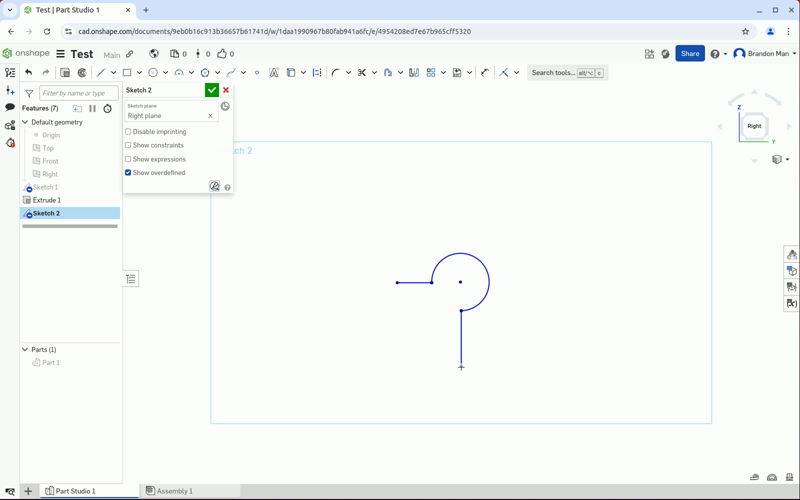
mouse_move(461, 366)
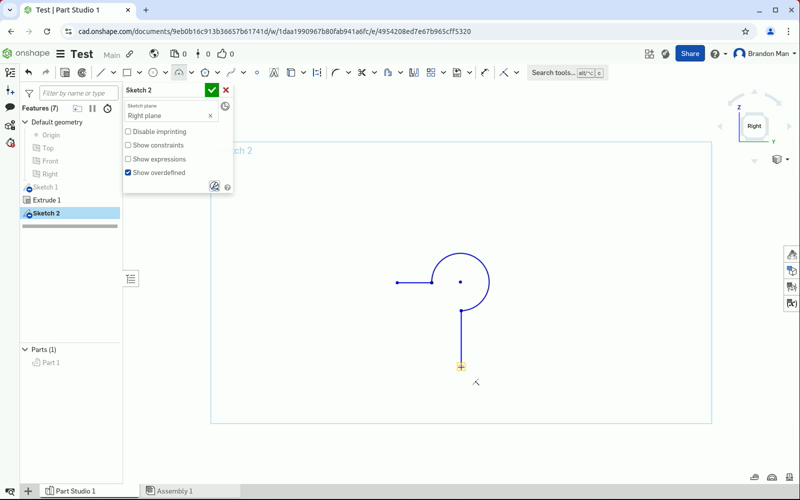
click(461, 366)
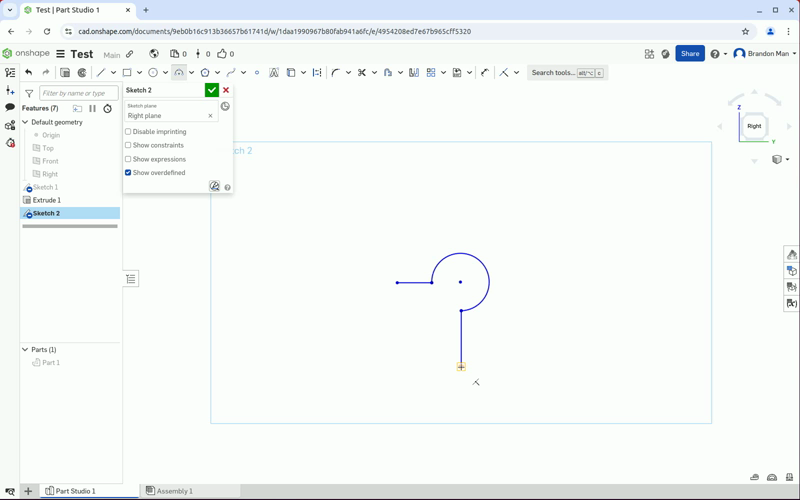
key_down(shift)
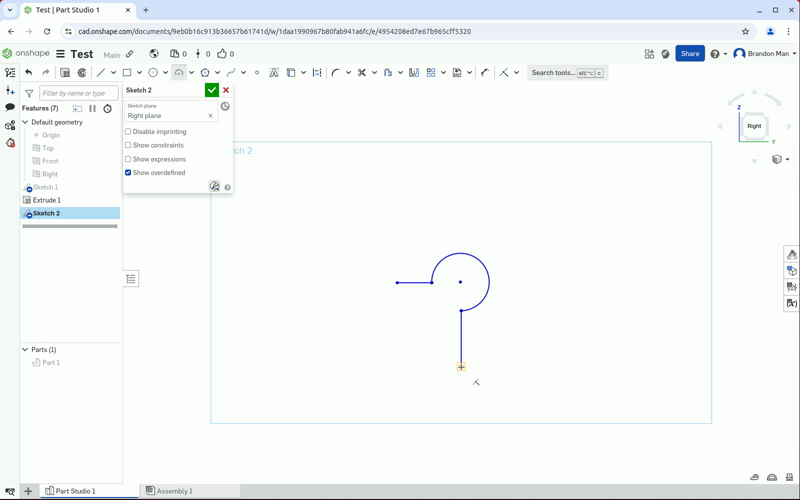
mouse_move(397, 227)
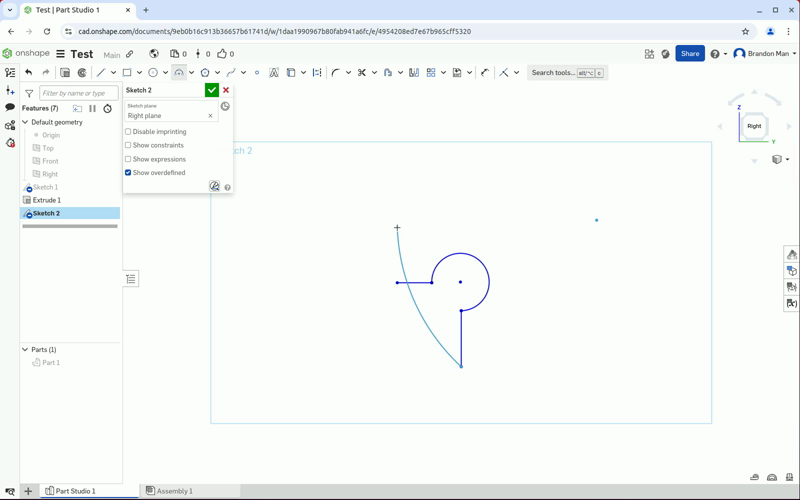
click(397, 227)
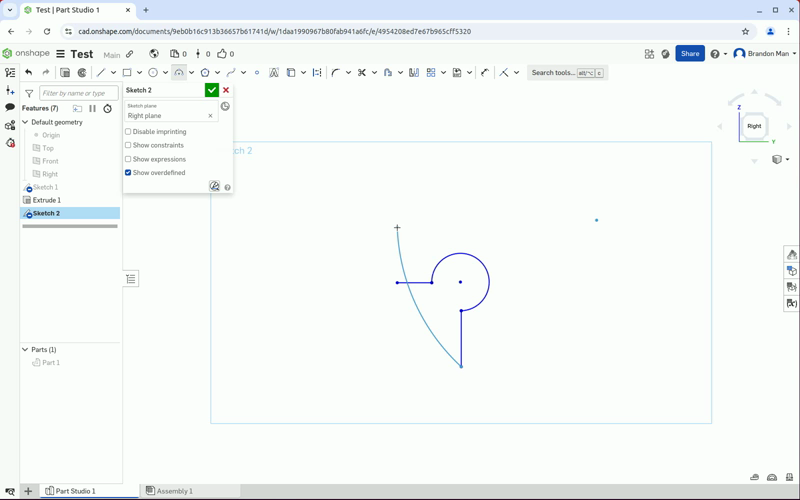
mouse_move(536, 248)
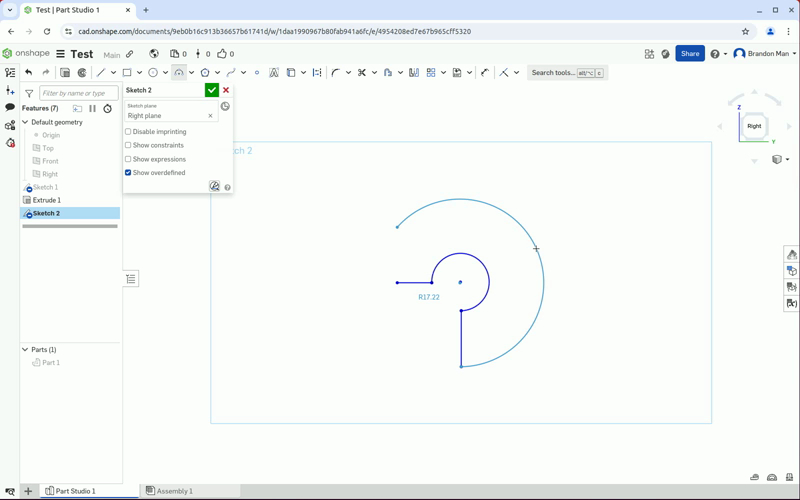
click(536, 248)
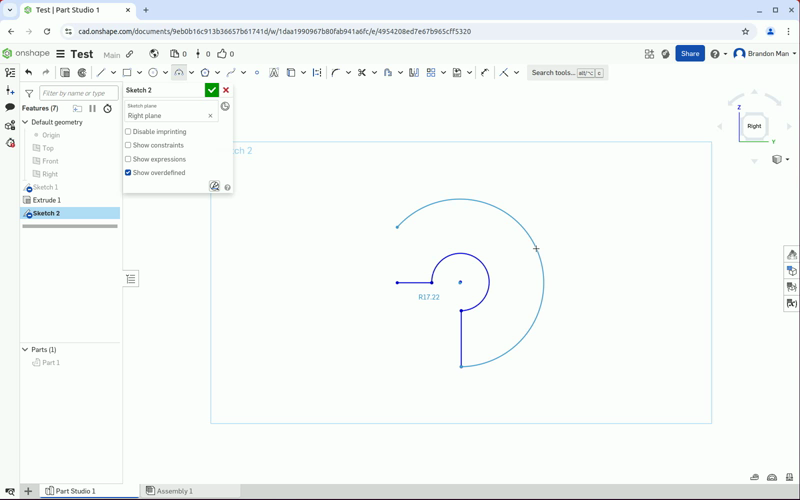
key_up(shift)
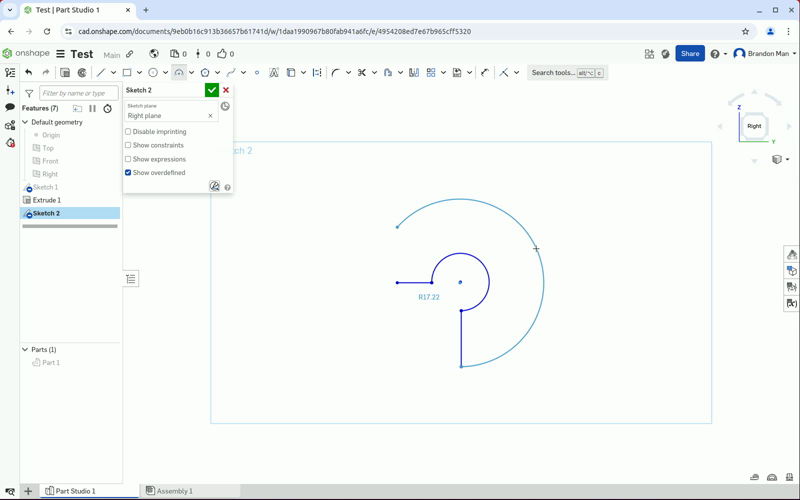
key(esc)
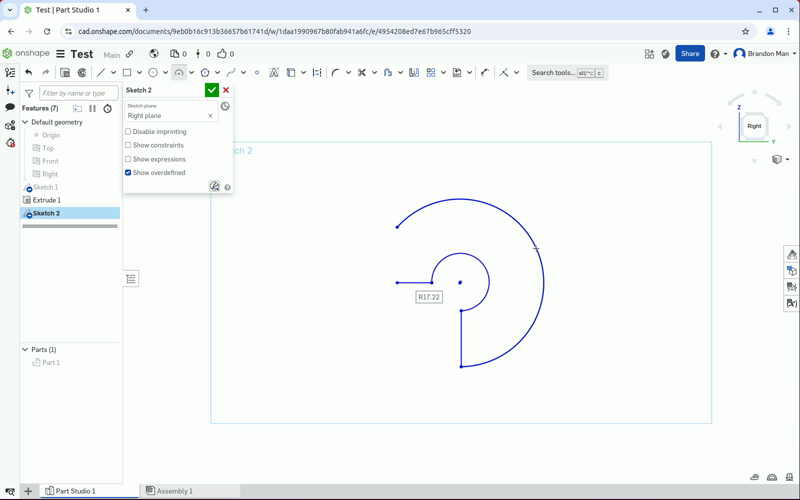
key(l)
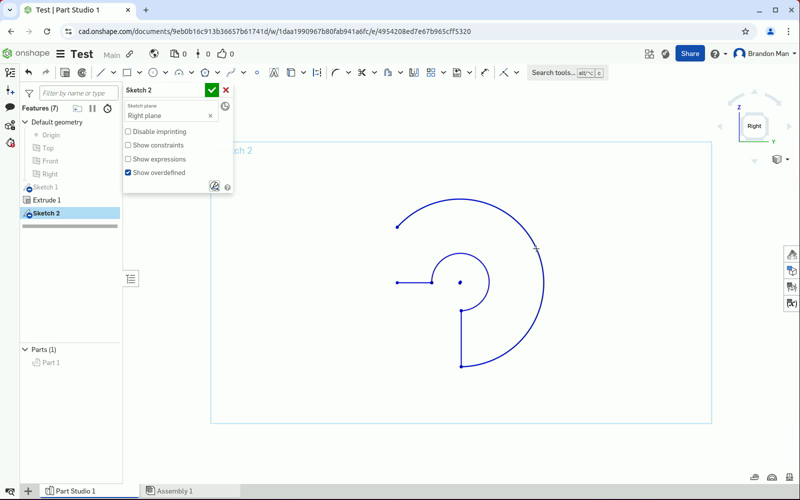
mouse_move(397, 227)
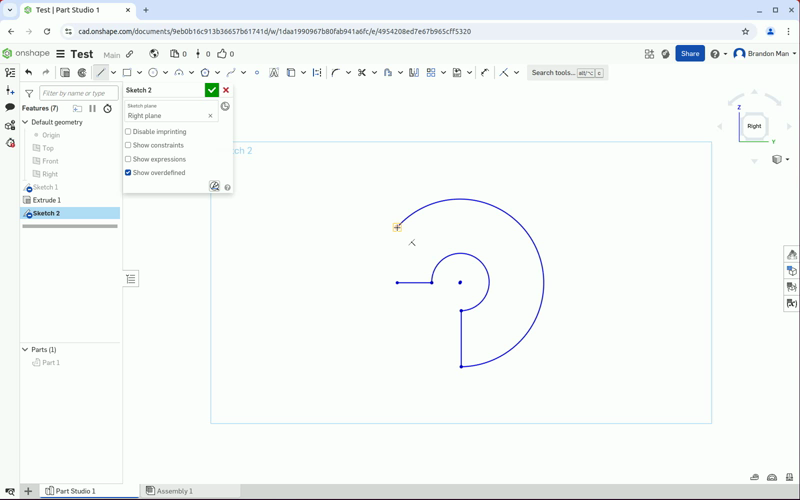
click(397, 227)
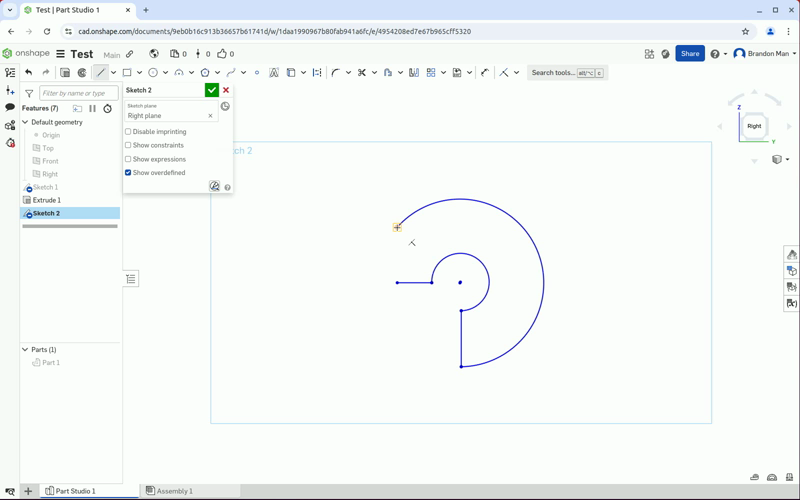
mouse_move(427, 227)
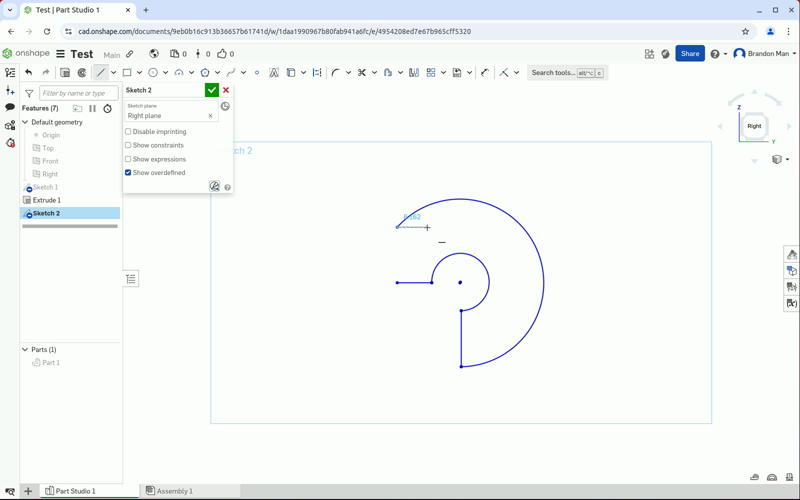
key_down(shift)
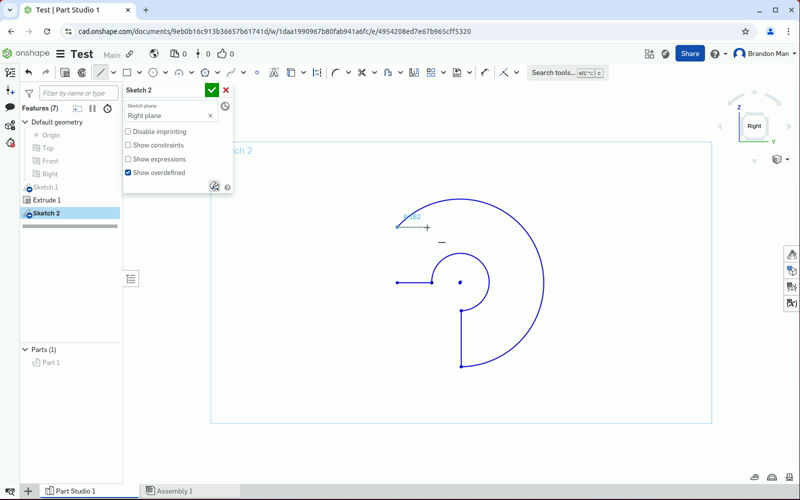
mouse_move(397, 282)
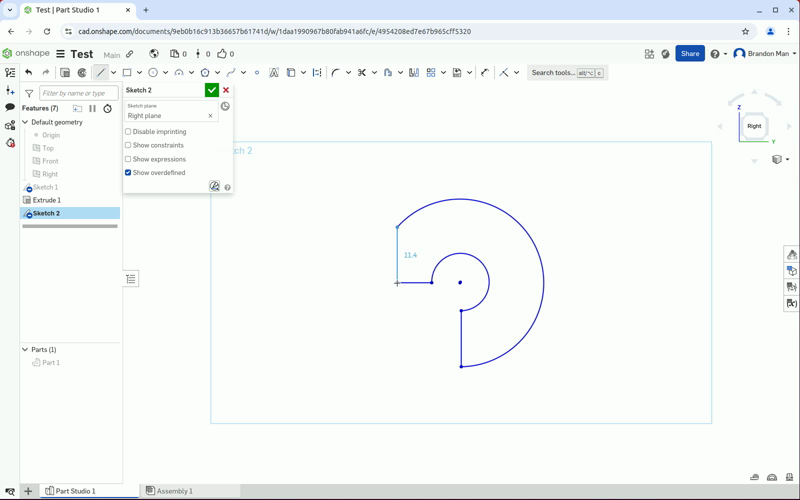
key_up(shift)
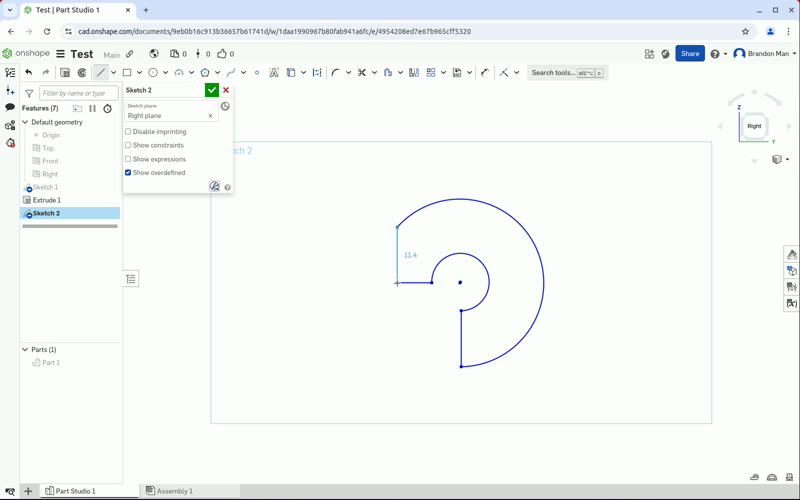
click(397, 282)
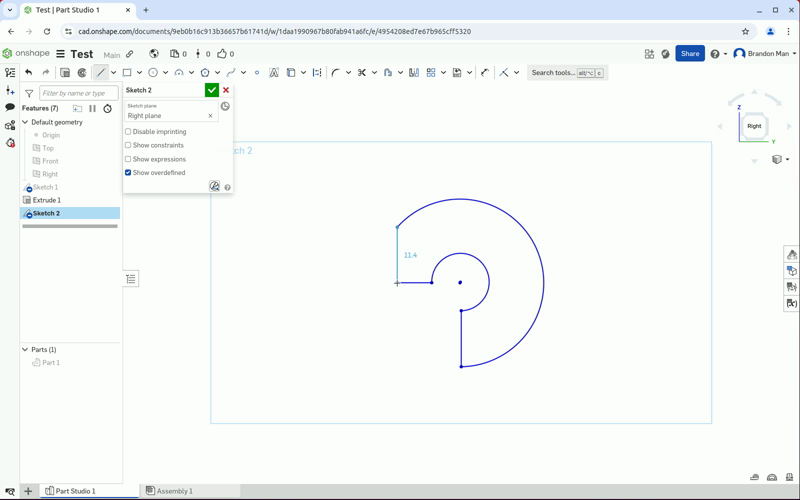
key(esc)
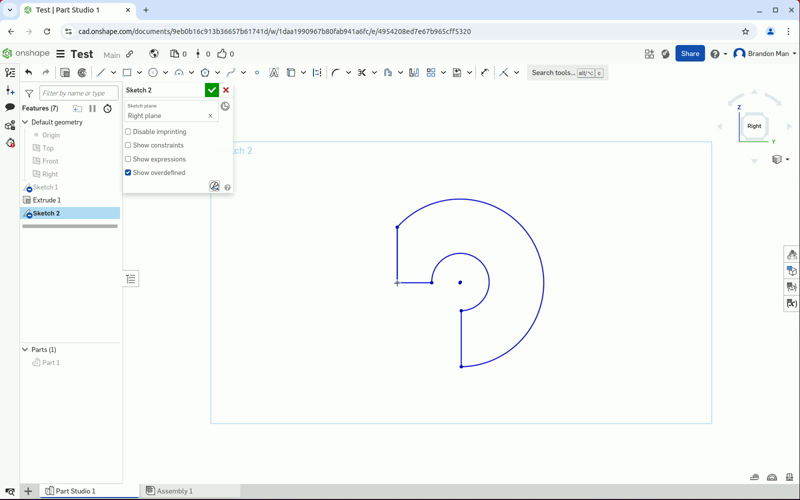
mouse_move(423, 231)
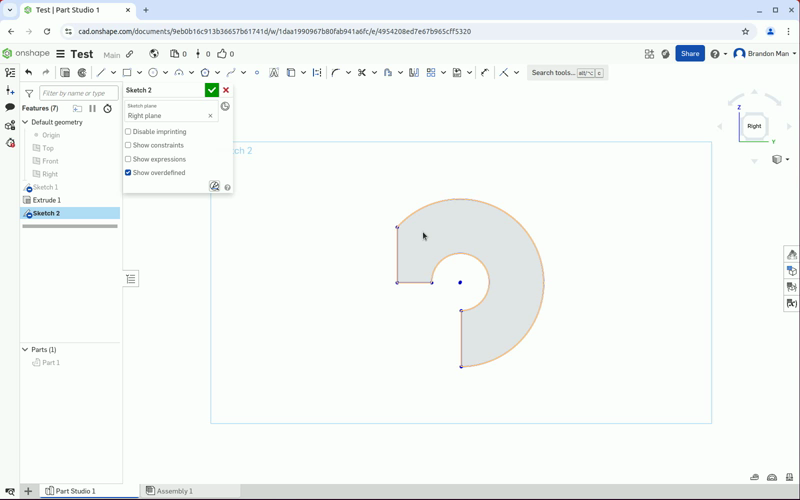
click(423, 231)
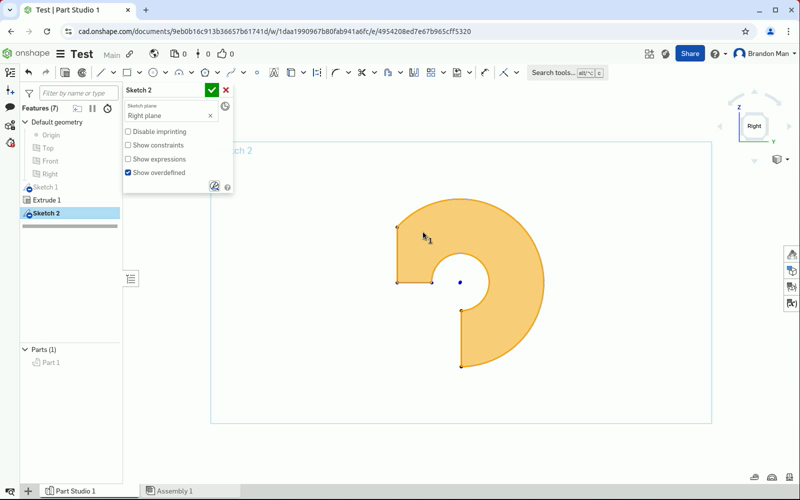
mouse_move(73, 352)
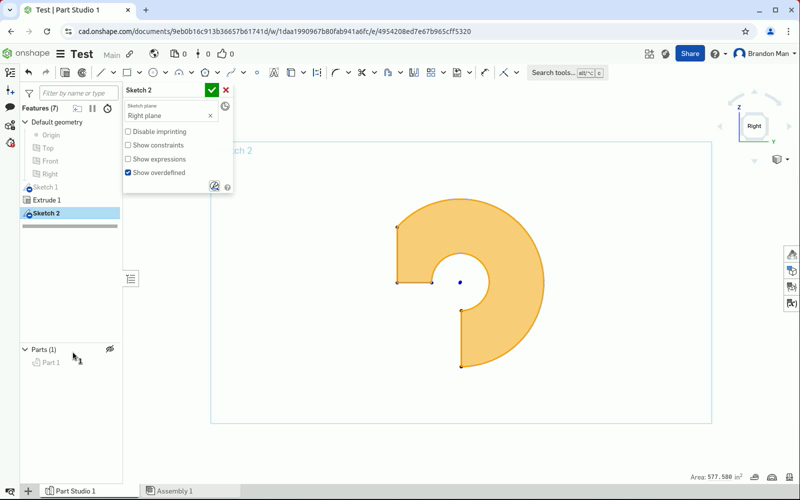
key(shift+y)
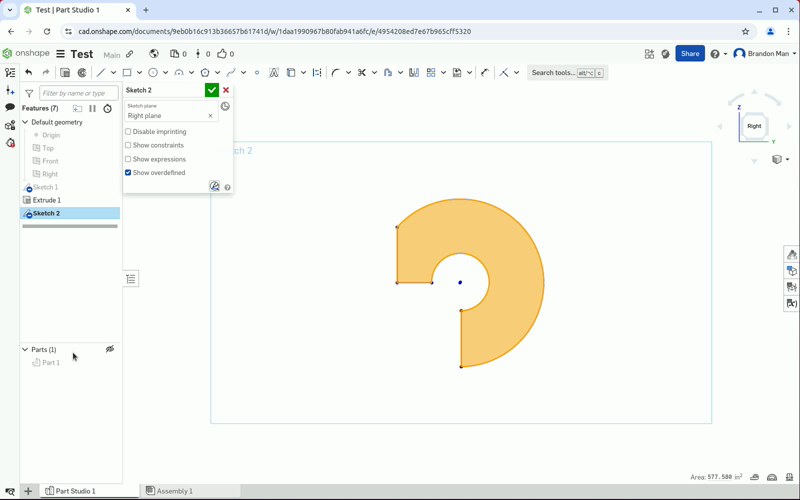
key(shift+e)
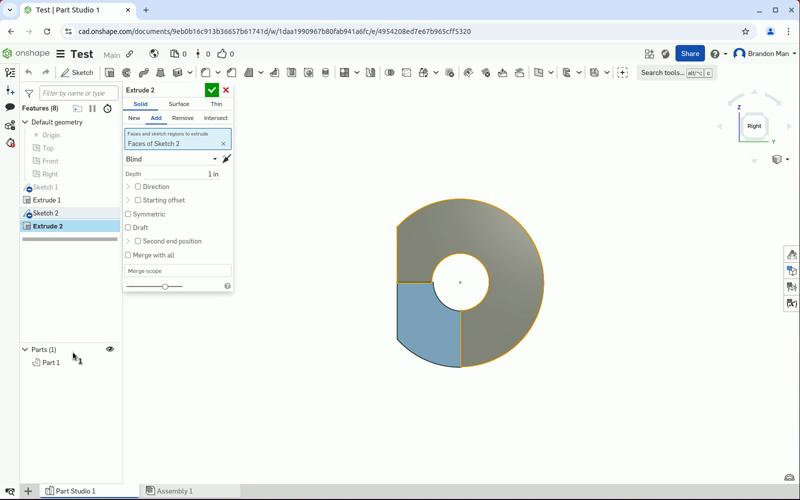
mouse_move(143, 106)
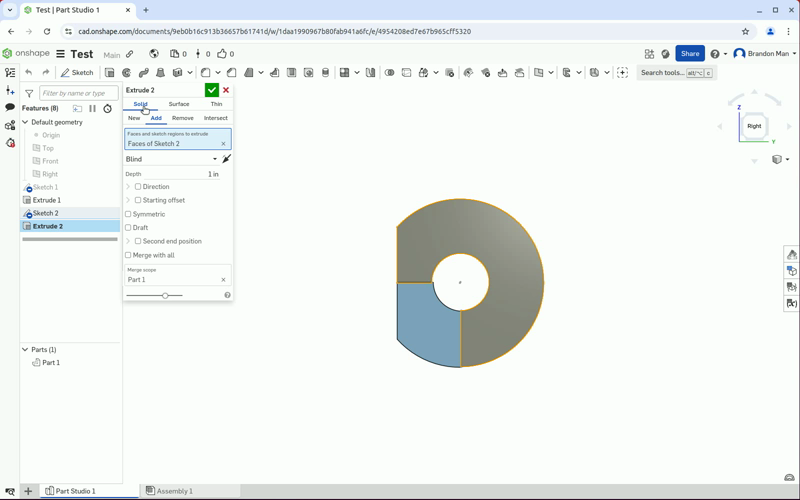
click(143, 106)
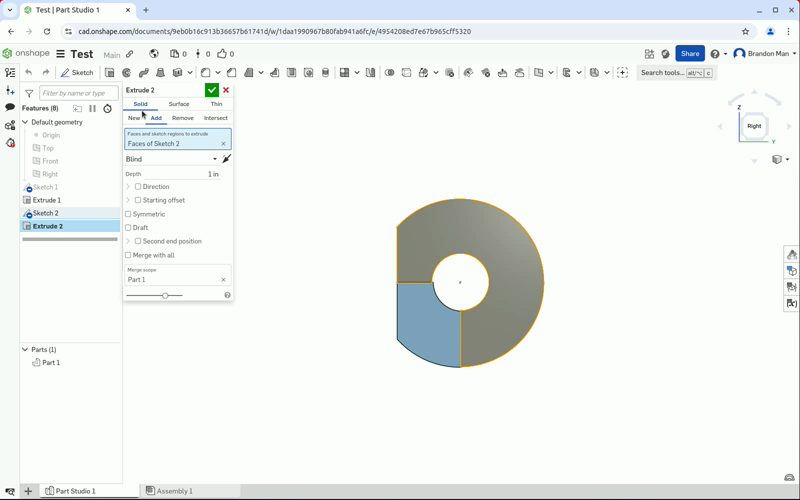
mouse_move(137, 120)
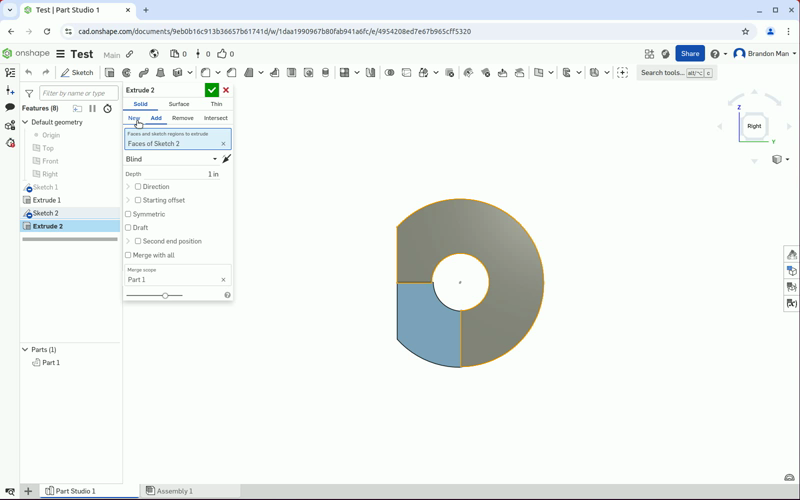
click(137, 120)
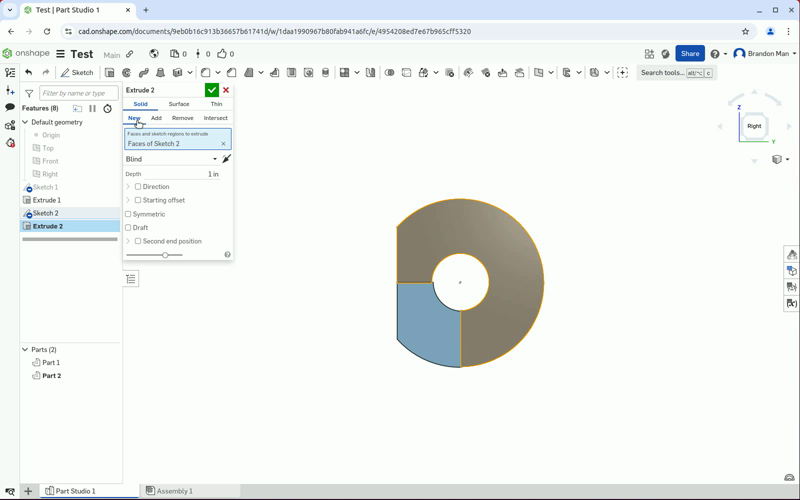
key(tab, 4)
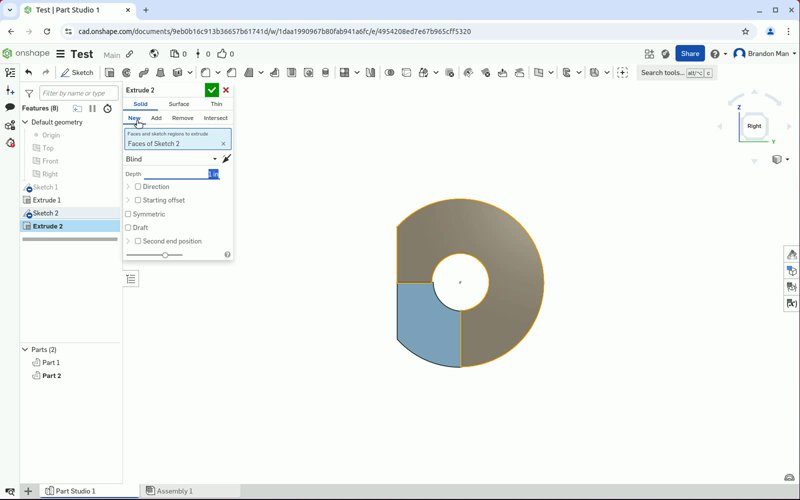
text(23.108)
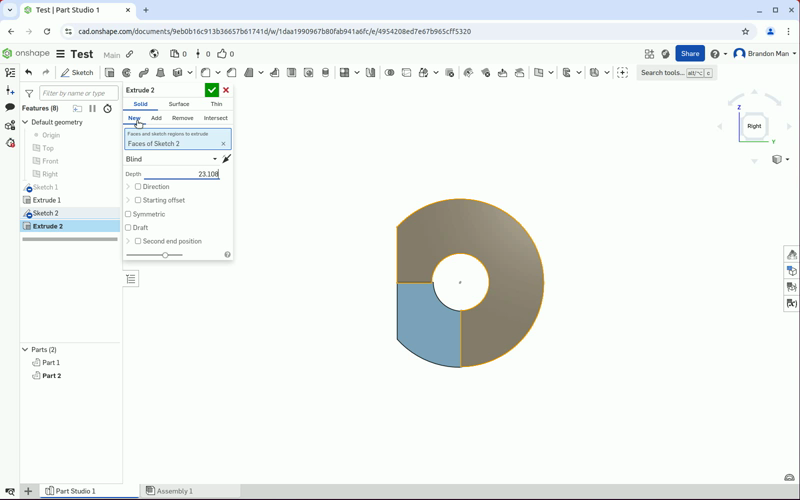
key(enter)
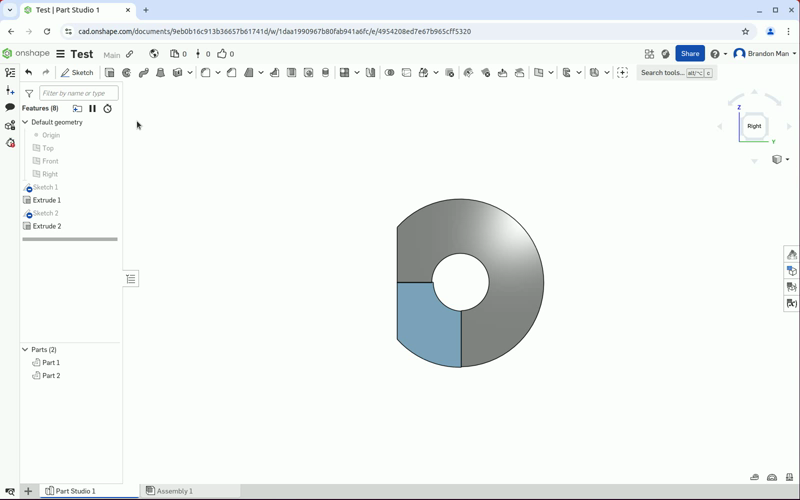
key(shift+h)
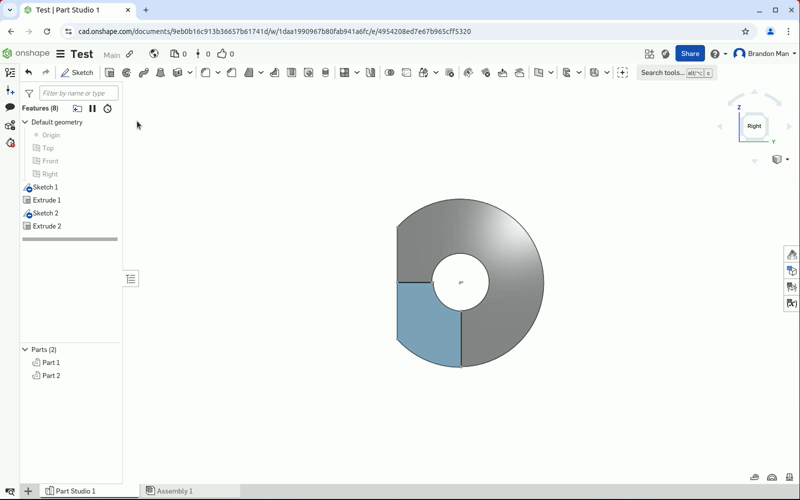
key(shift+h)
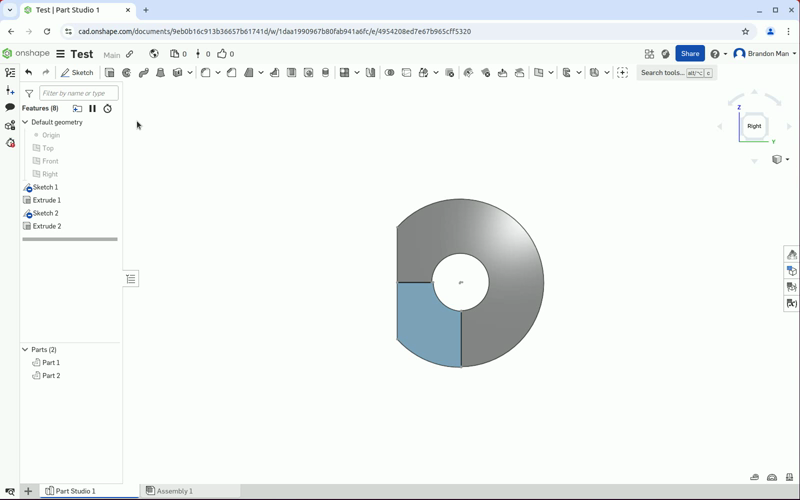
key(shift+7)
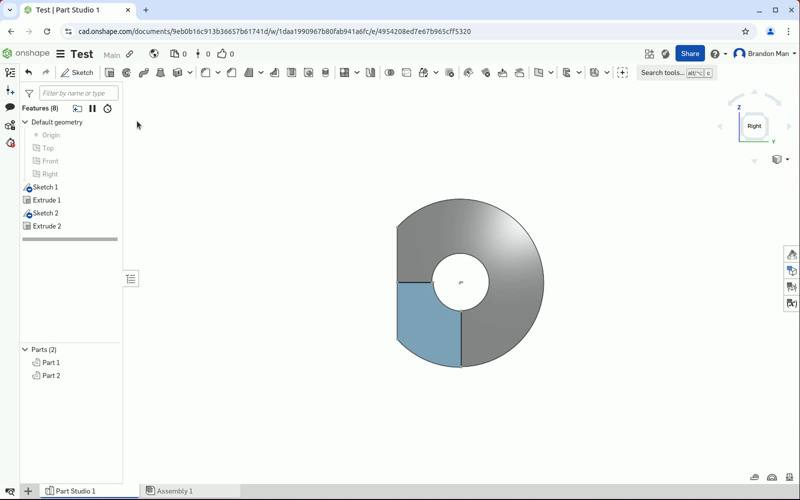
key(right, 2)
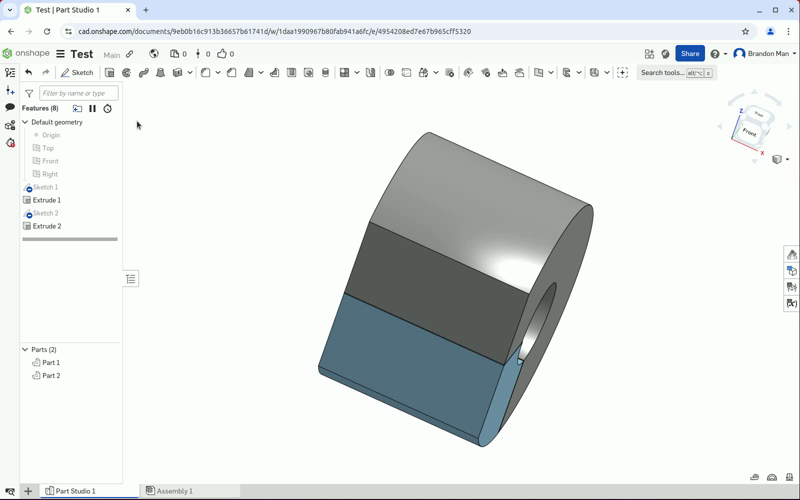
key(down, 2)
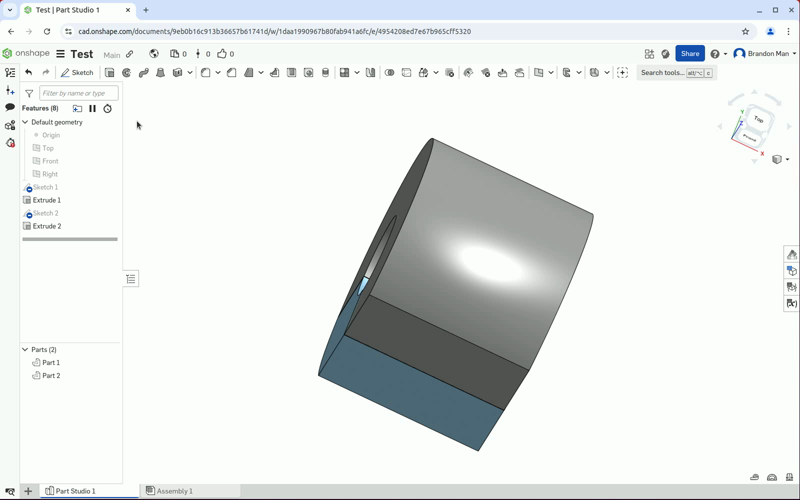
key(up, 2)
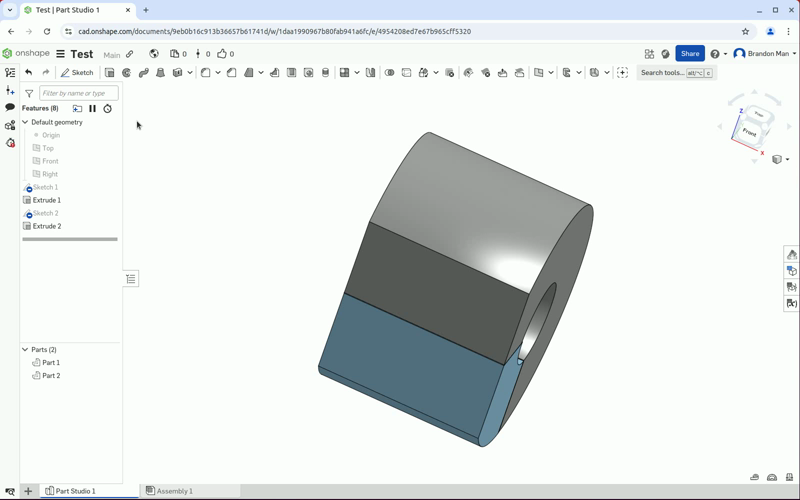
key(left, 2)
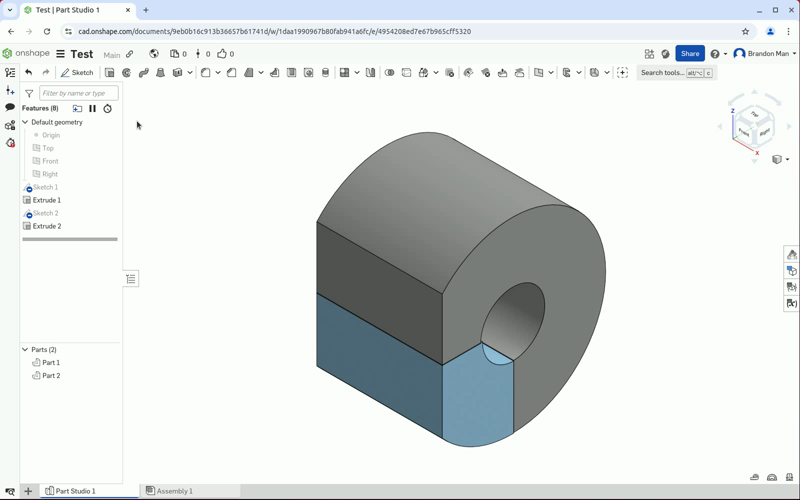
mouse_move(73, 189)
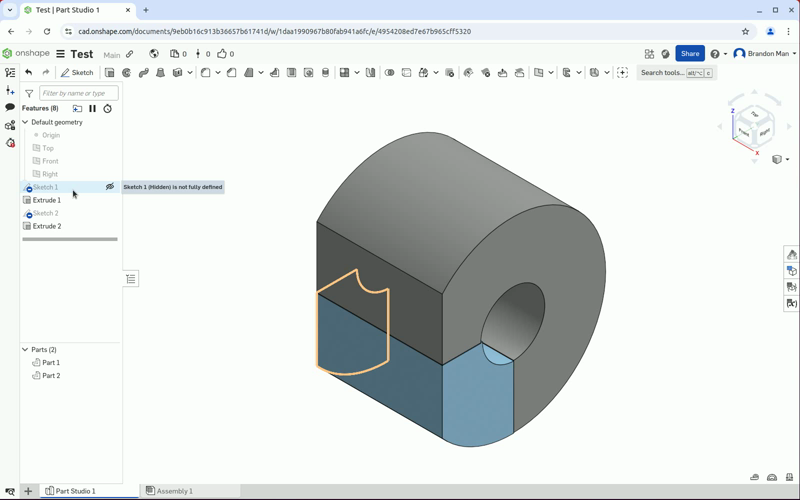
click(73, 189)